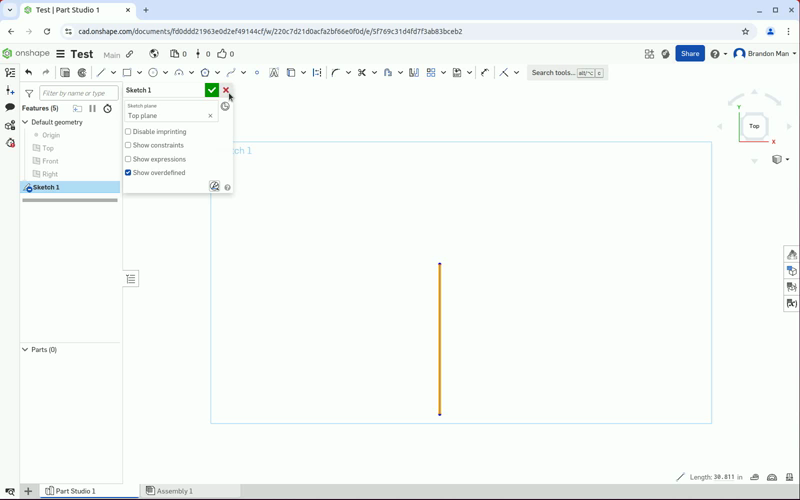
key(shift+h)
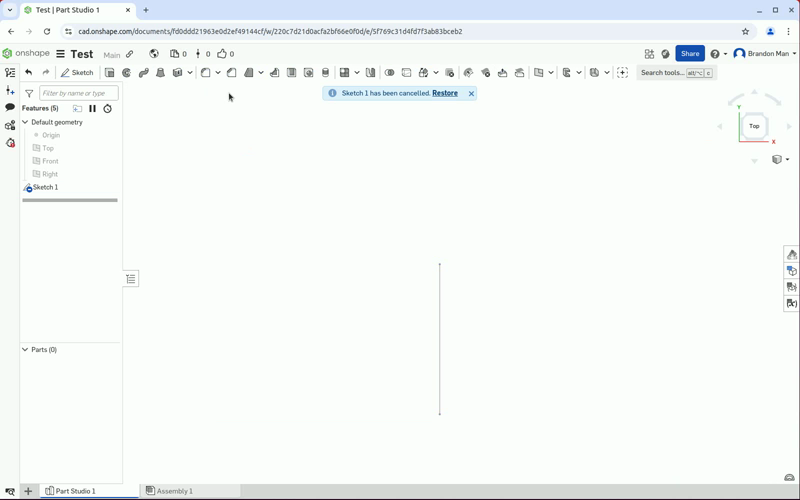
key(shift+s)
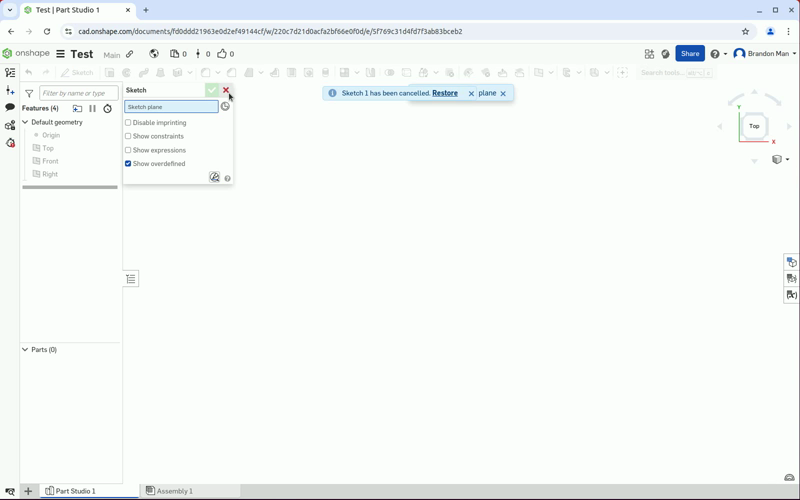
mouse_move(73, 150)
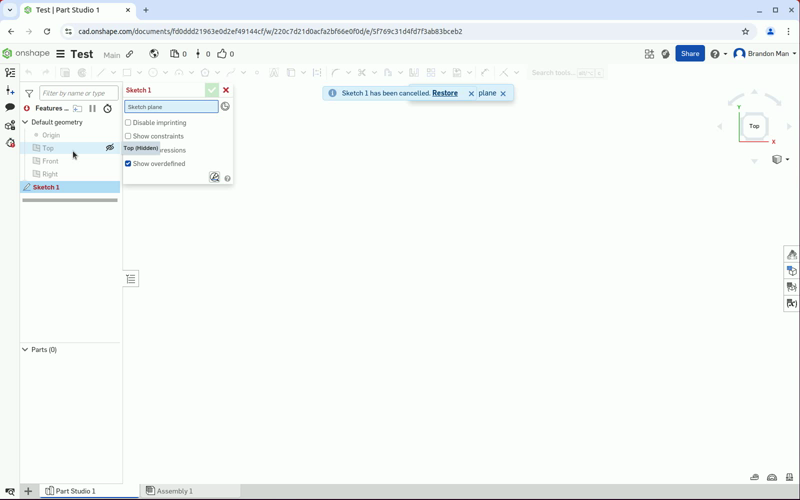
click(73, 150)
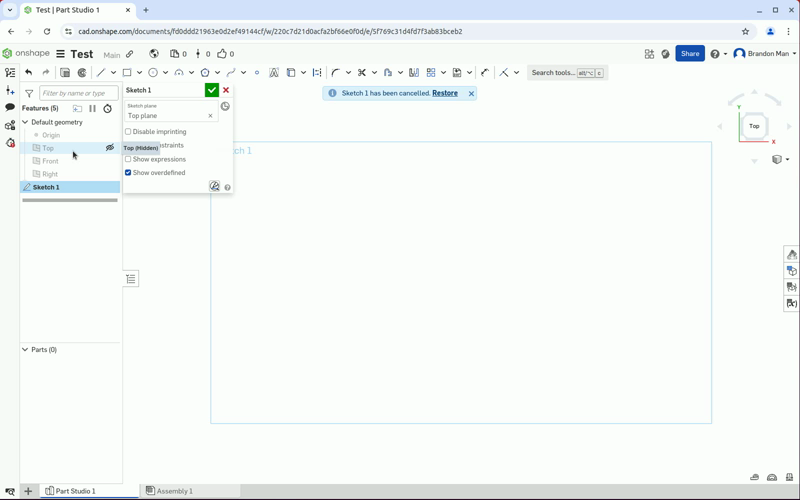
mouse_move(73, 352)
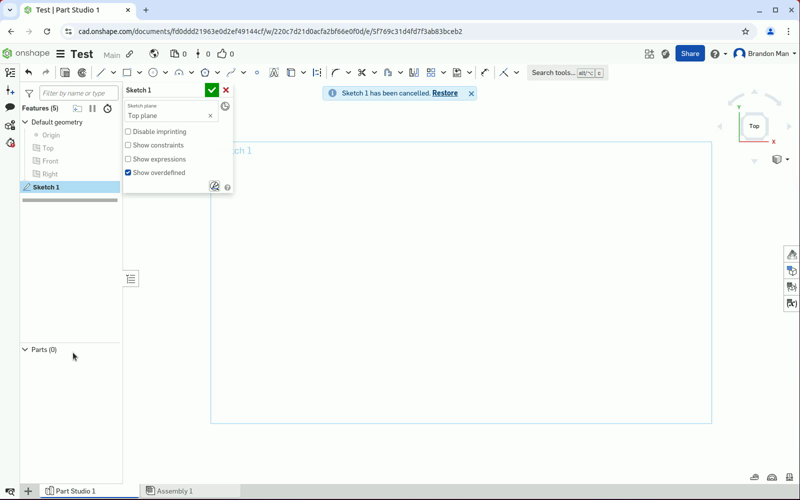
key(y)
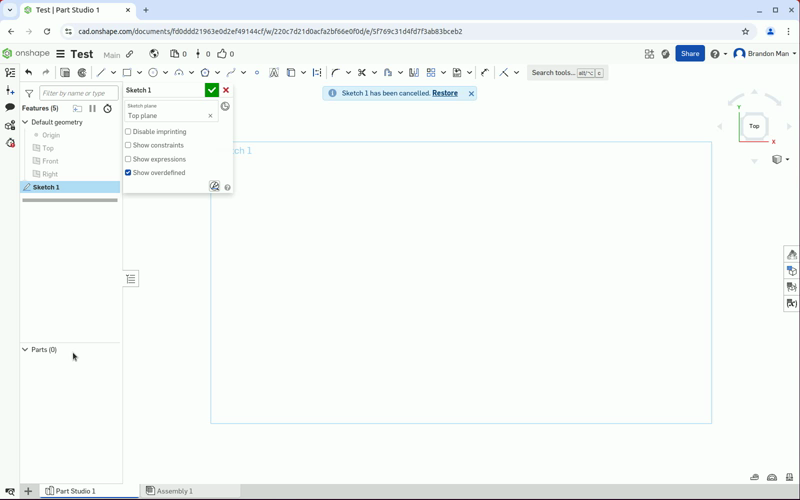
key(c)
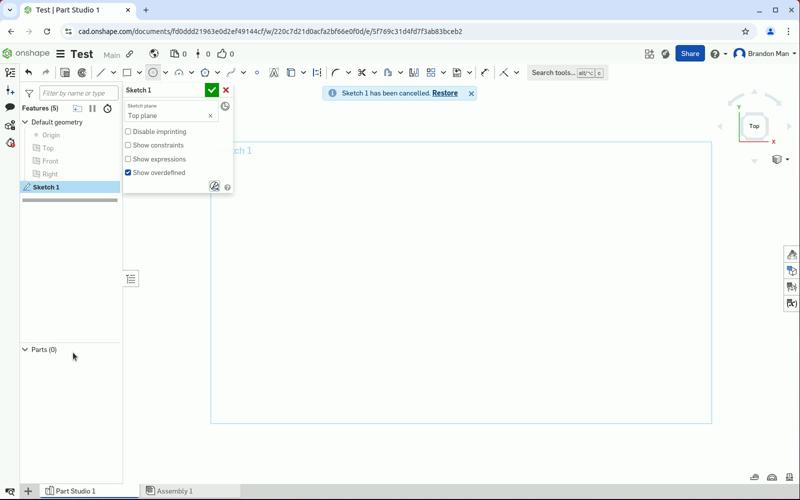
key_down(shift)
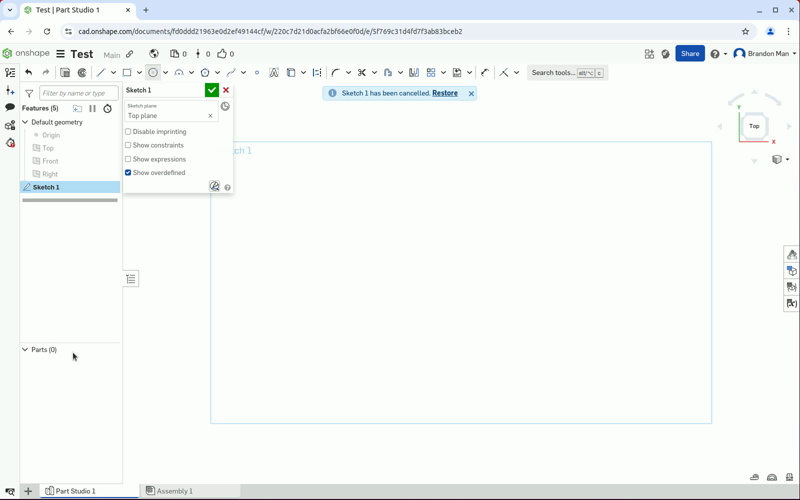
mouse_move(460, 282)
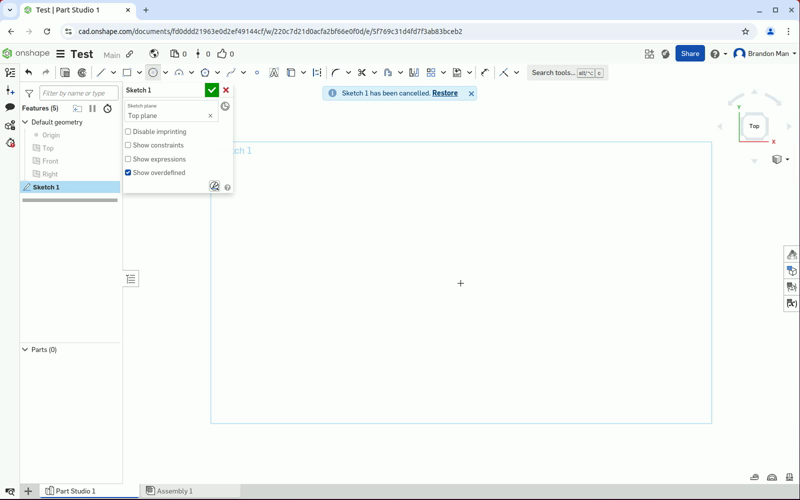
click(460, 282)
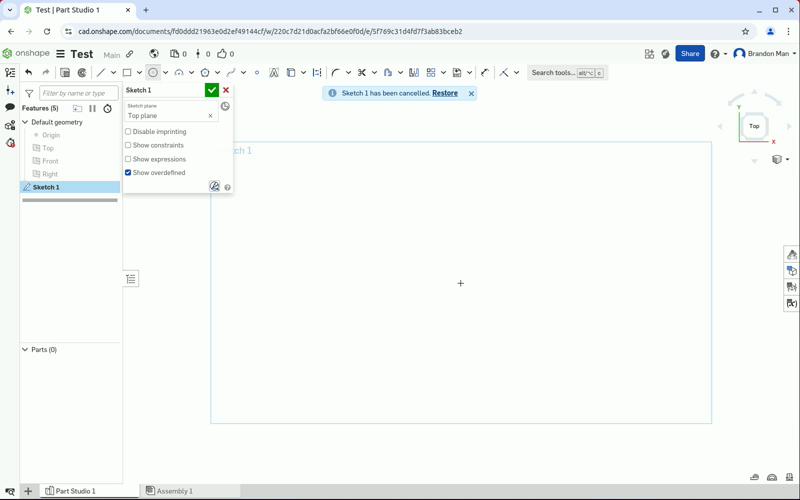
key_up(shift)
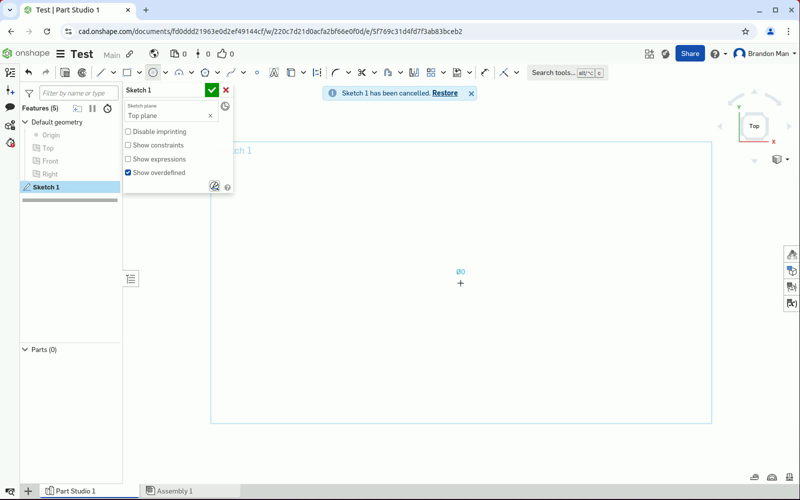
mouse_move(529, 282)
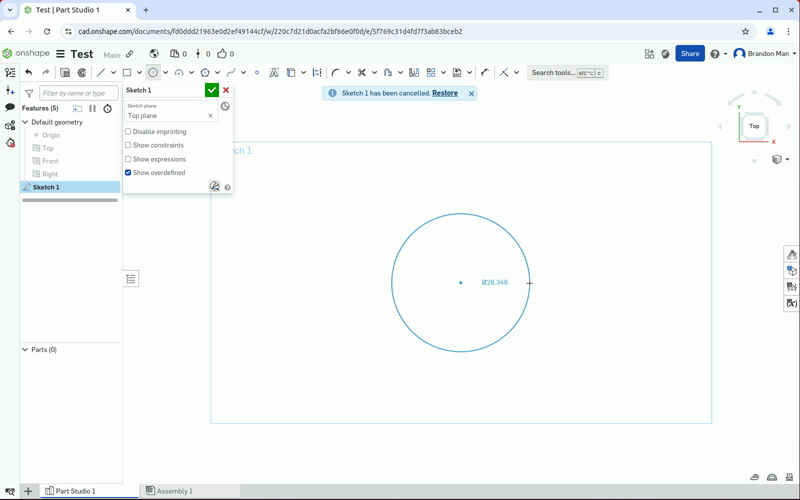
click(529, 282)
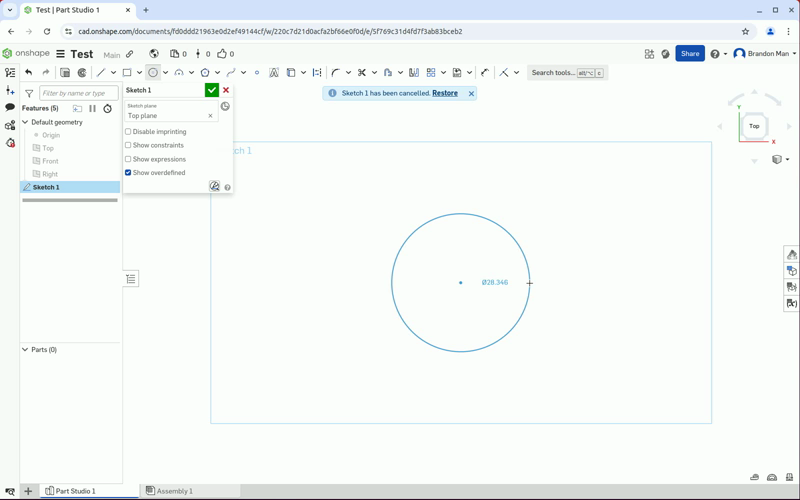
key(esc)
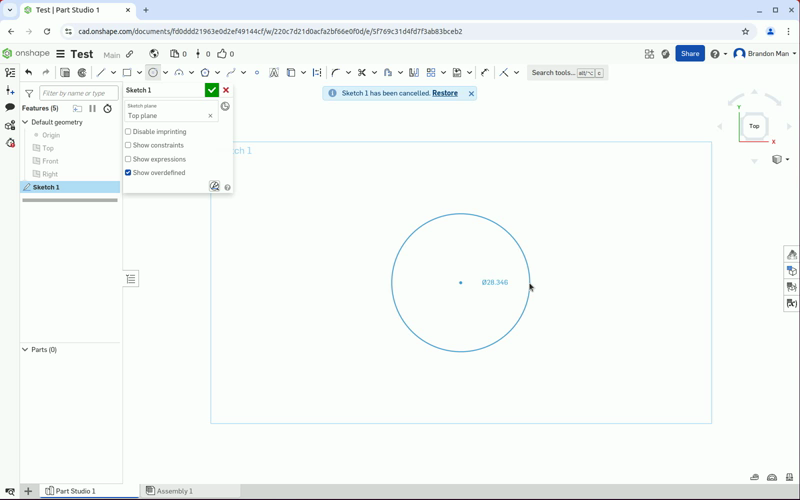
mouse_move(480, 247)
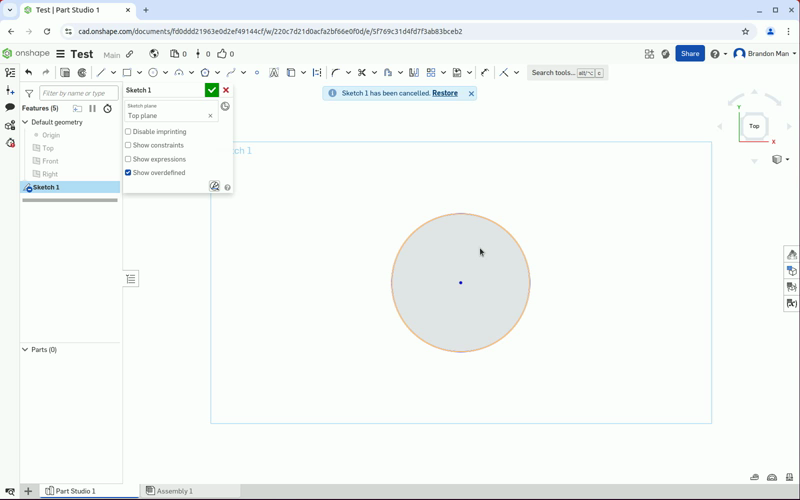
click(480, 247)
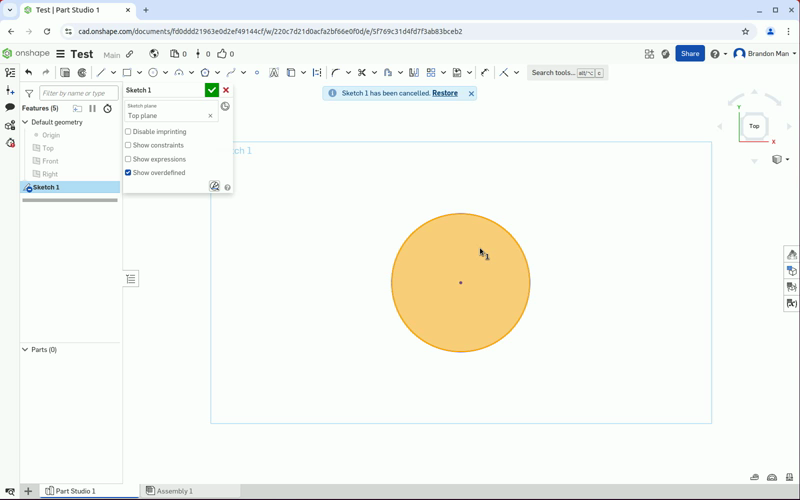
mouse_move(73, 352)
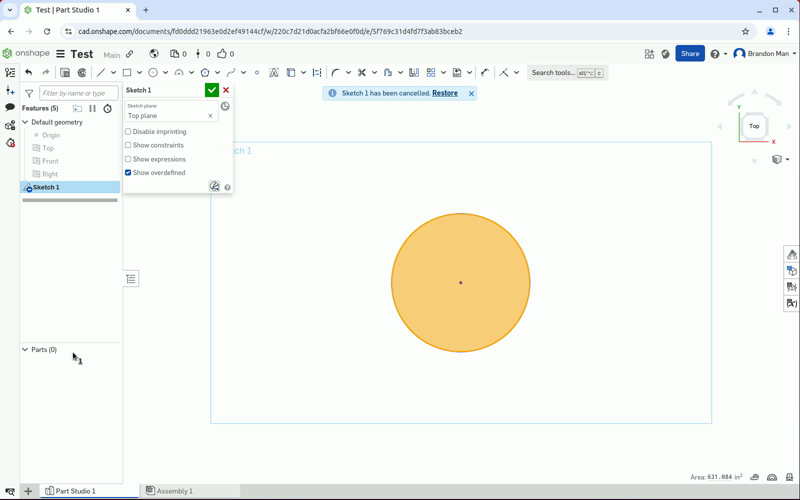
key(shift+y)
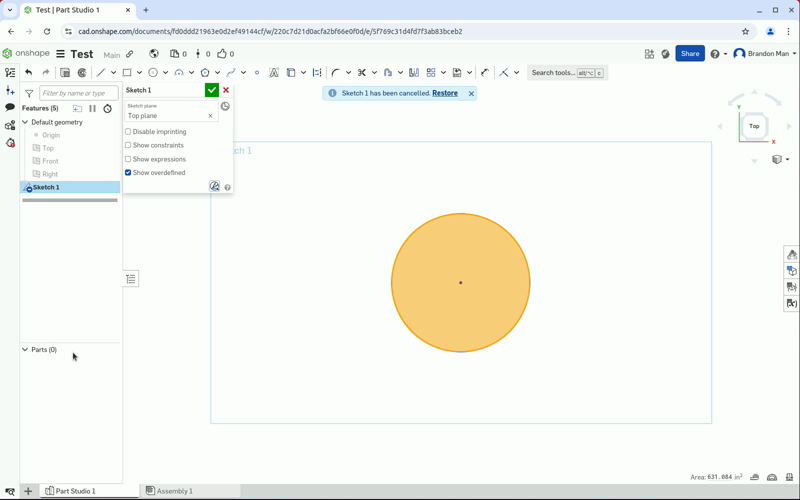
key(shift+e)
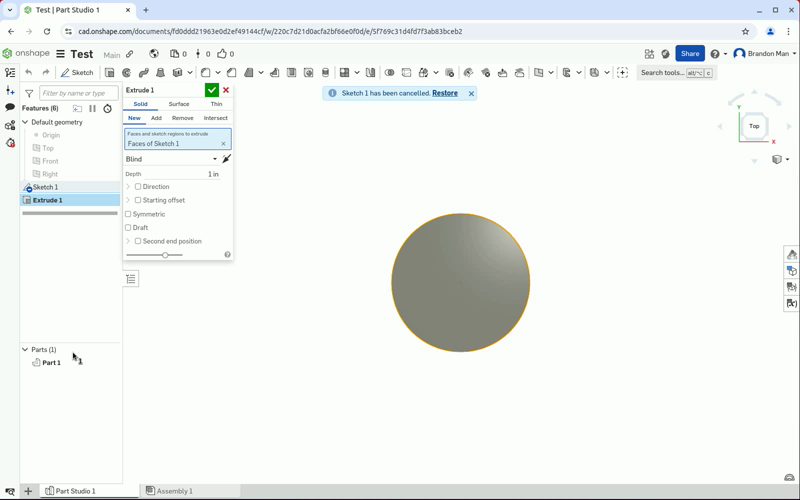
mouse_move(143, 106)
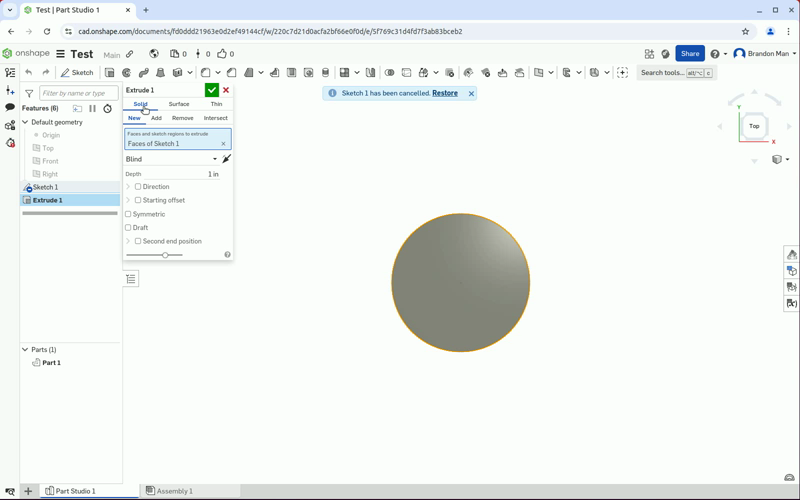
click(143, 106)
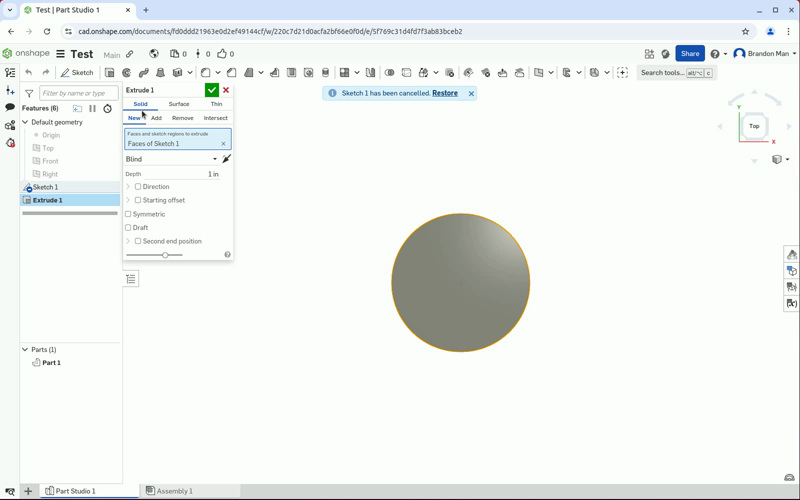
mouse_move(137, 120)
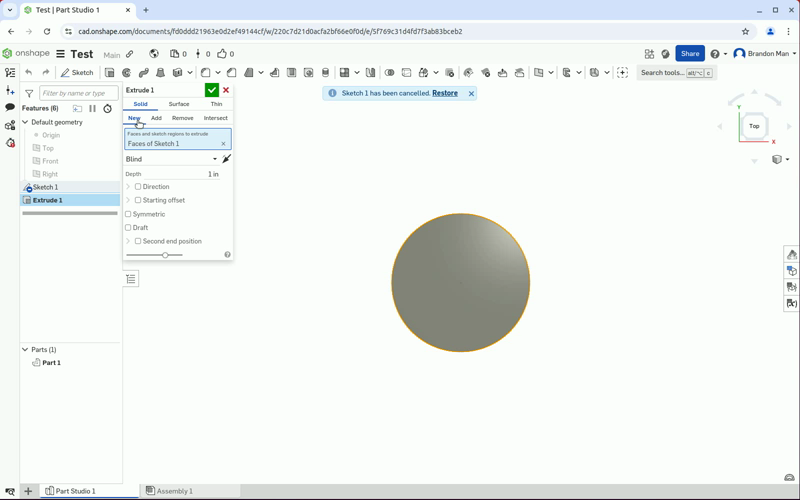
click(137, 120)
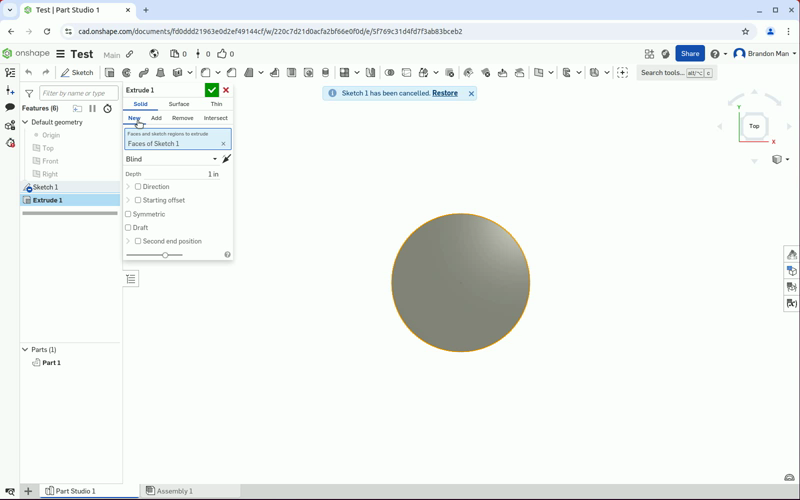
key(tab, 4)
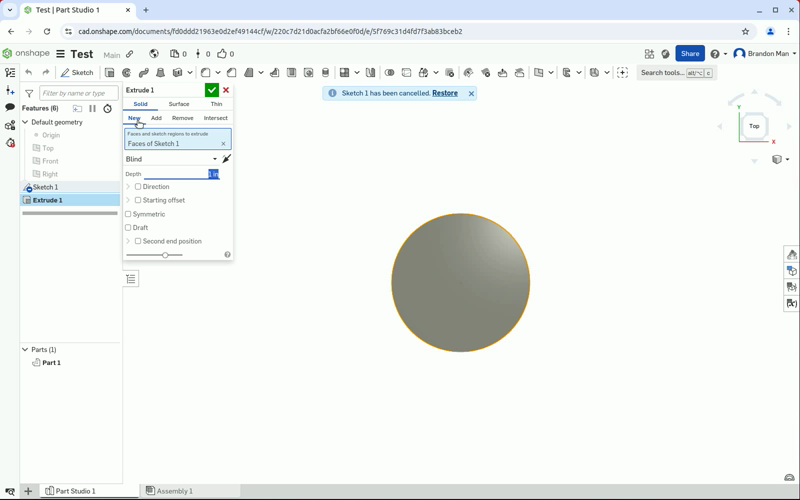
text(23.108)
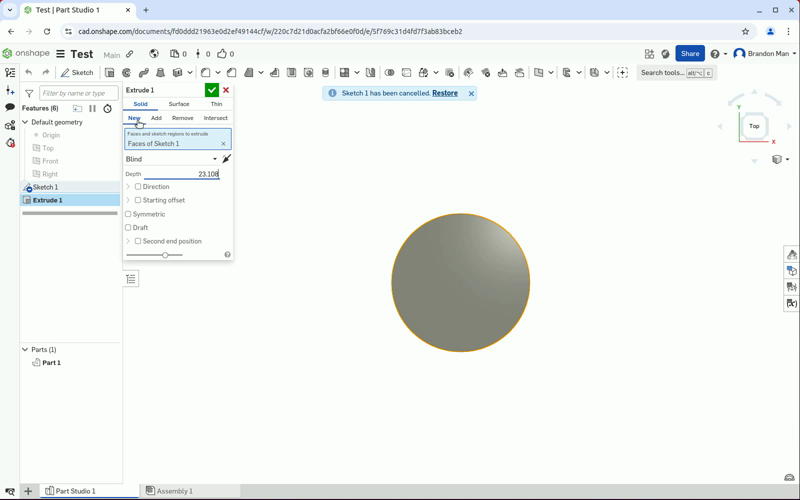
key(enter)
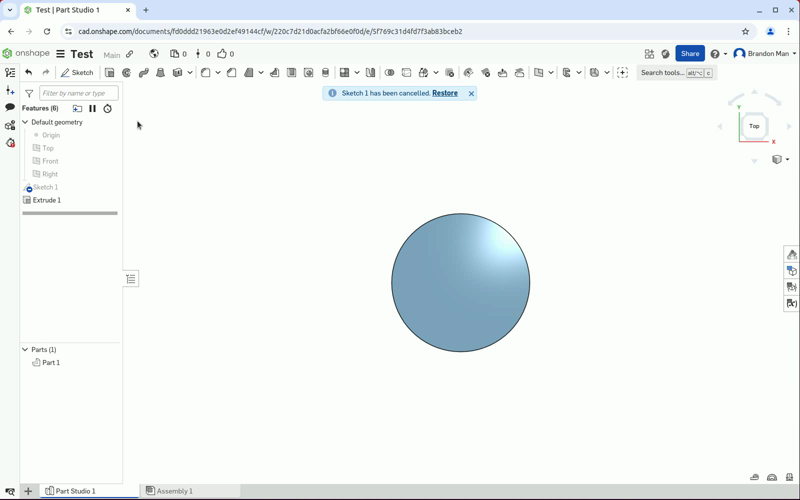
key(shift+h)
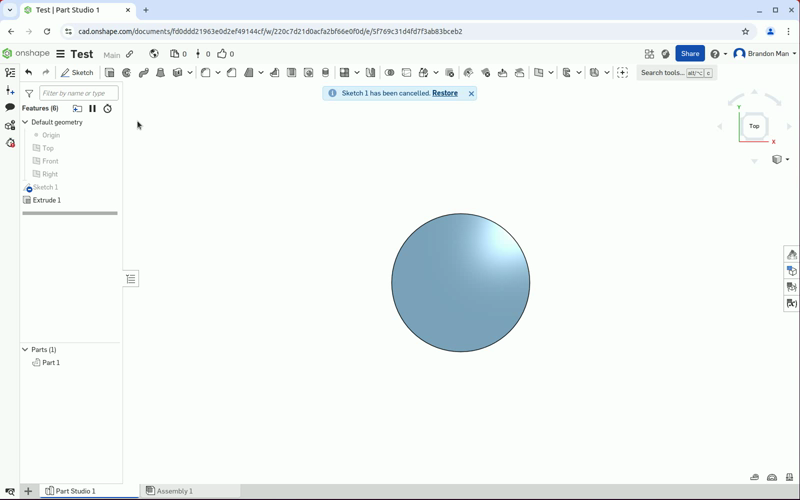
key(shift+h)
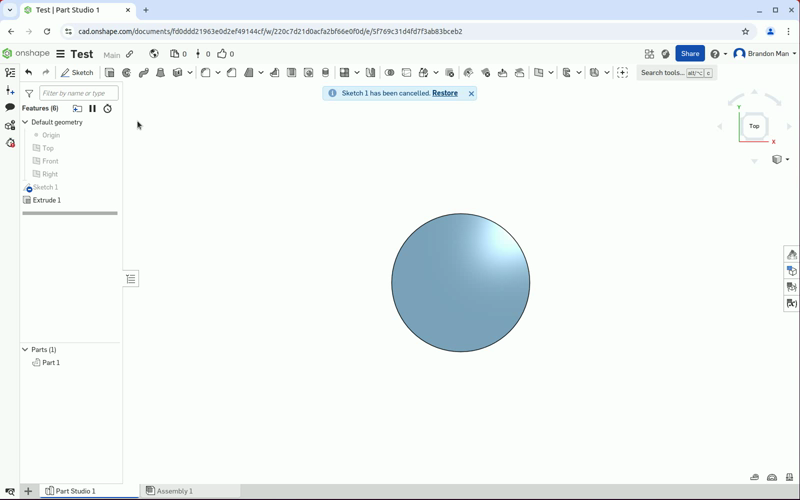
mouse_move(73, 189)
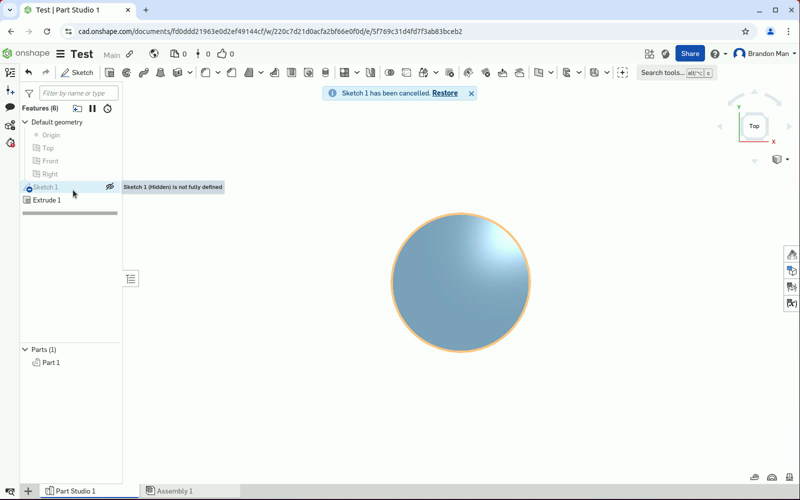
click(73, 189)
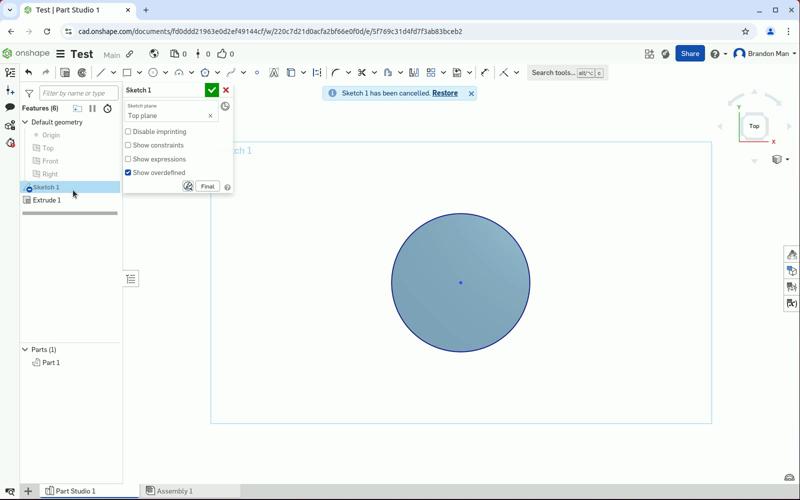
mouse_move(229, 92)
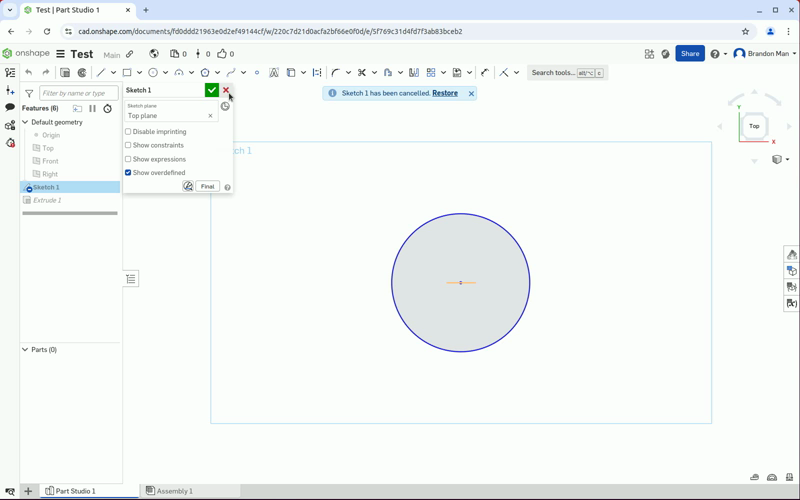
click(229, 92)
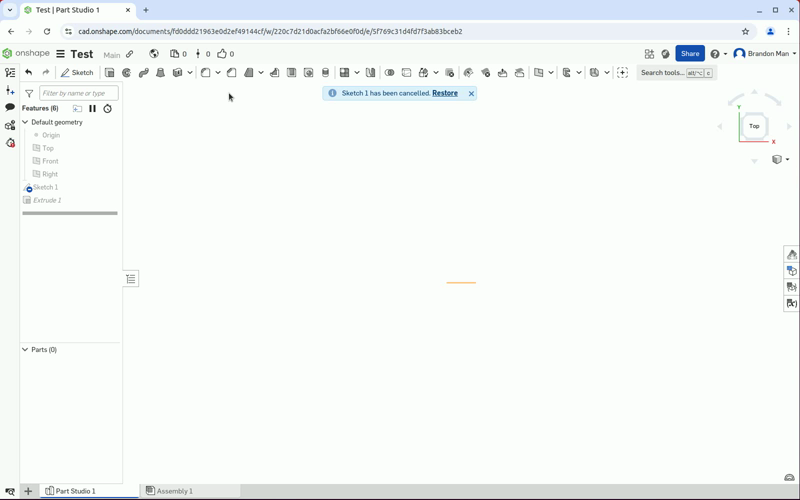
mouse_move(541, 75)
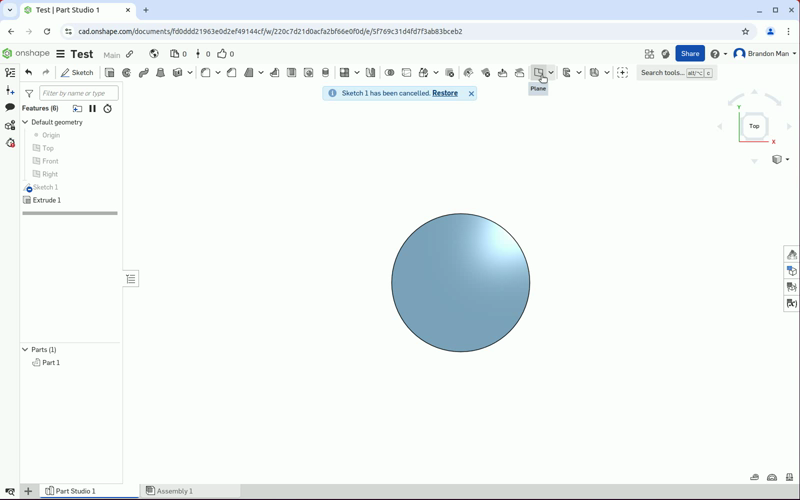
click(541, 75)
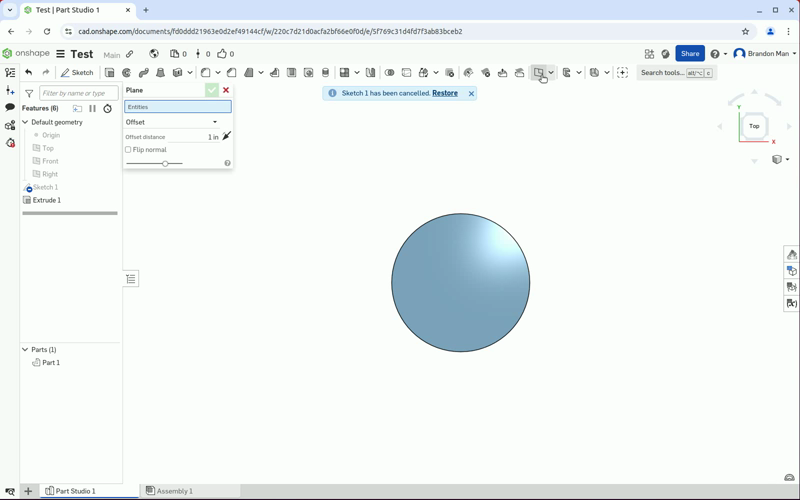
mouse_move(73, 150)
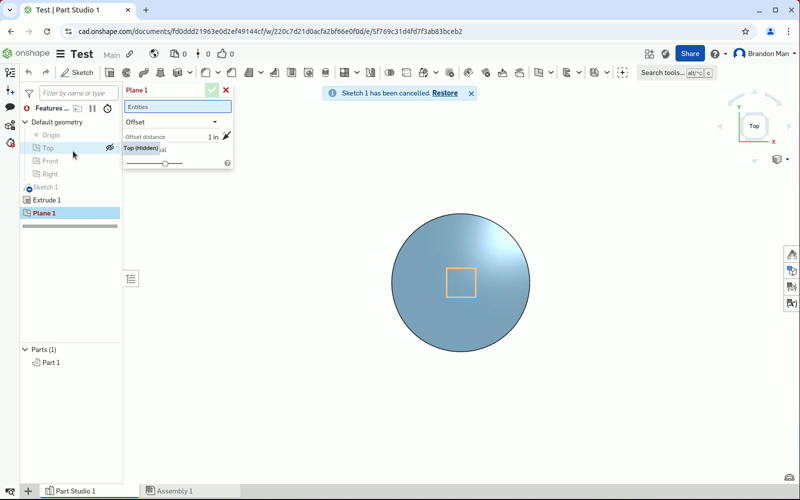
click(73, 150)
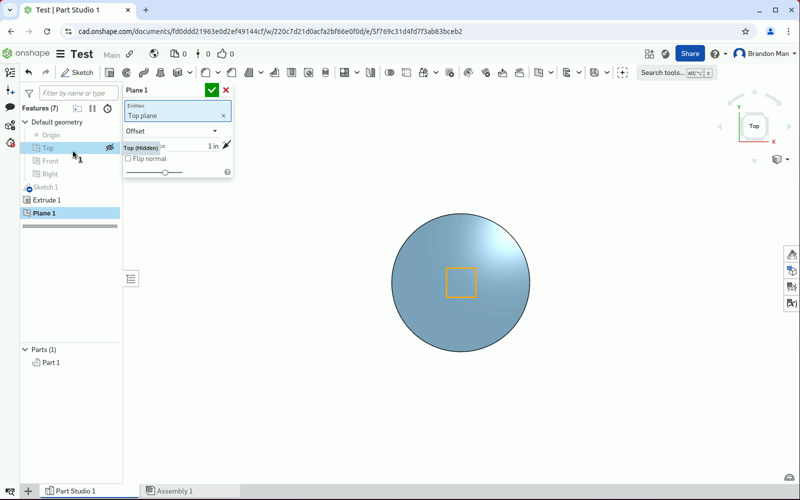
key(tab, 2)
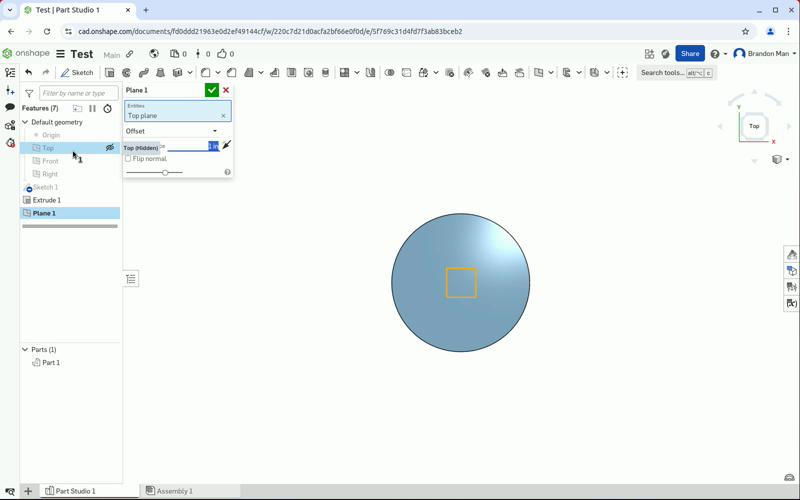
text(23.108)
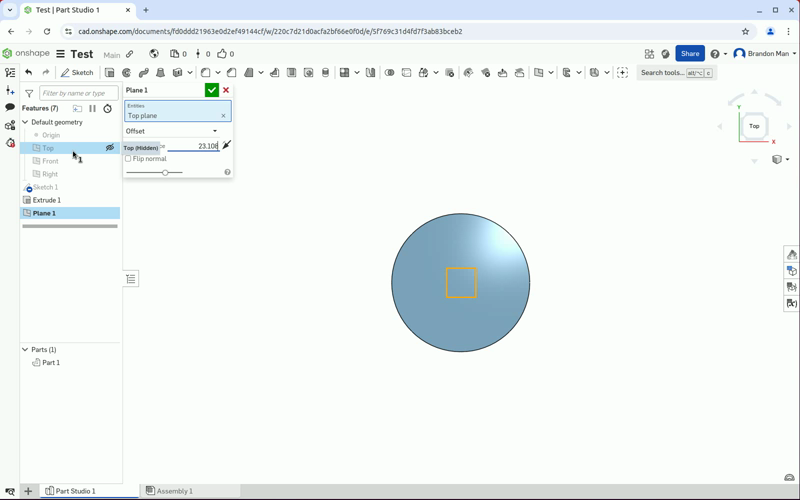
key(enter, 2)
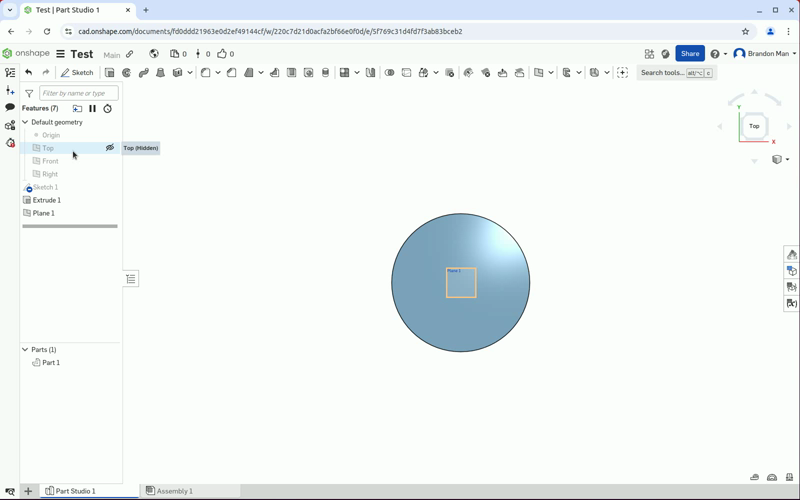
key(shift+s)
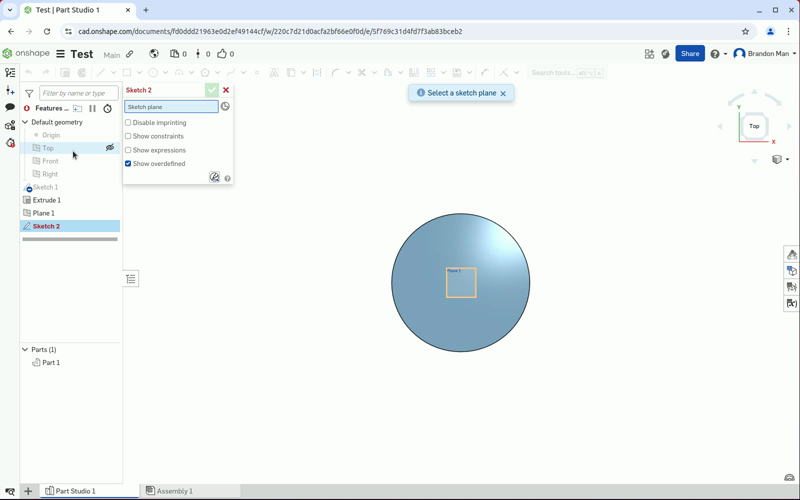
mouse_move(73, 215)
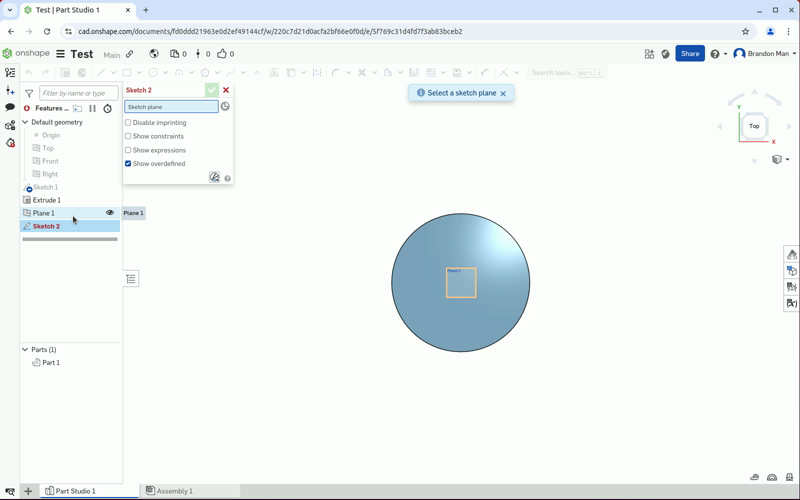
click(73, 215)
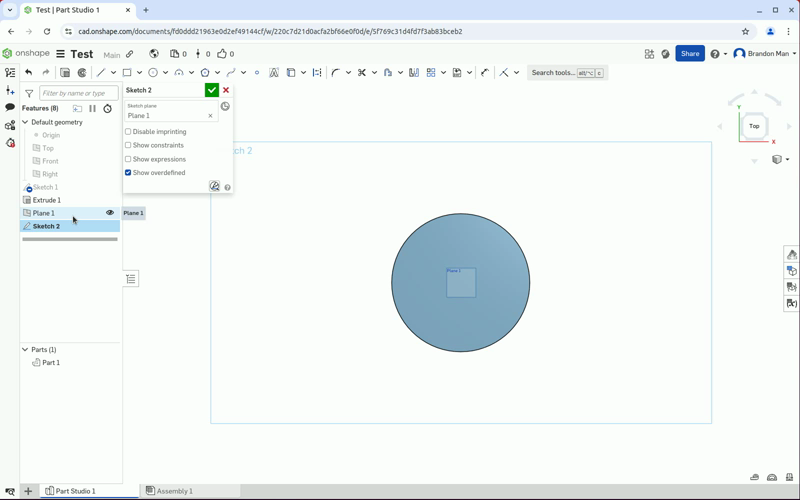
mouse_move(73, 352)
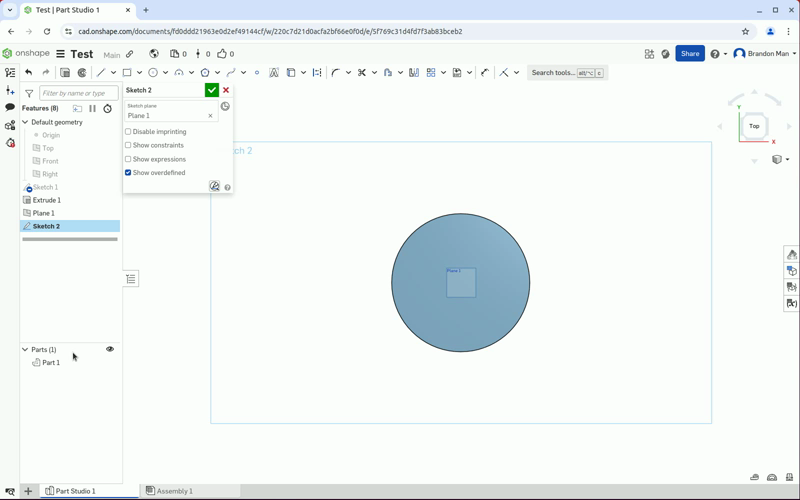
key(y)
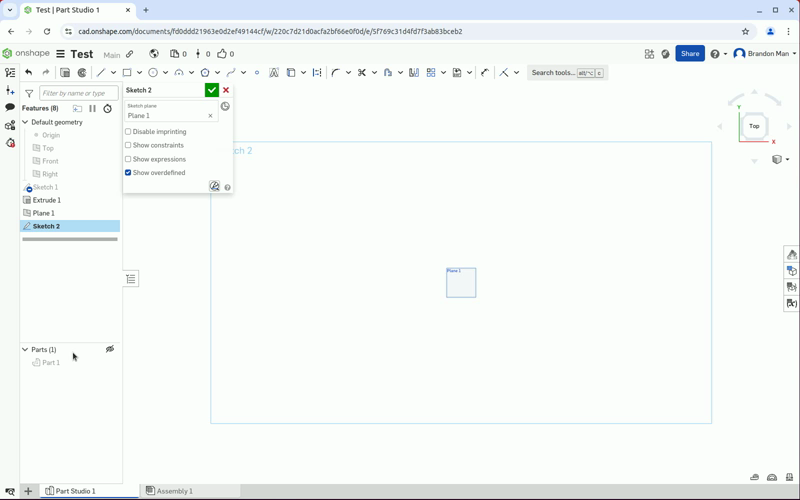
key(c)
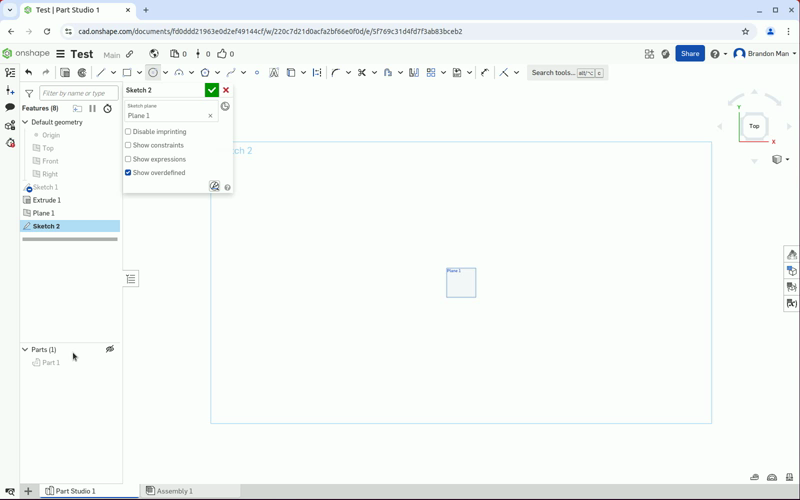
key_down(shift)
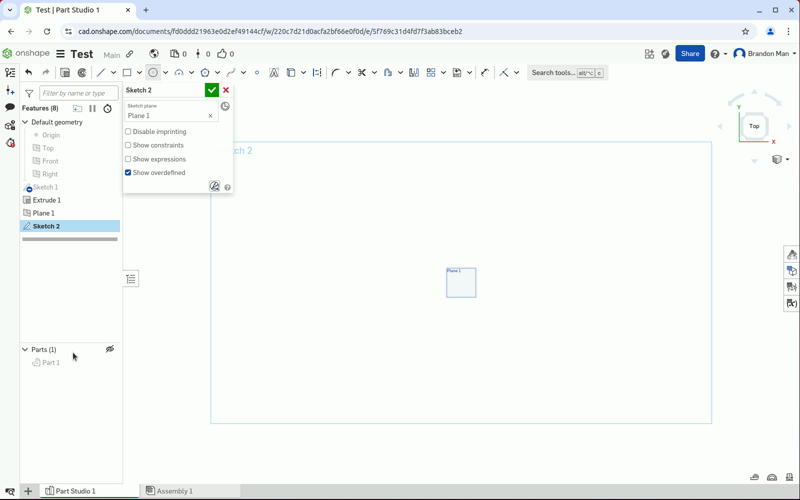
mouse_move(460, 282)
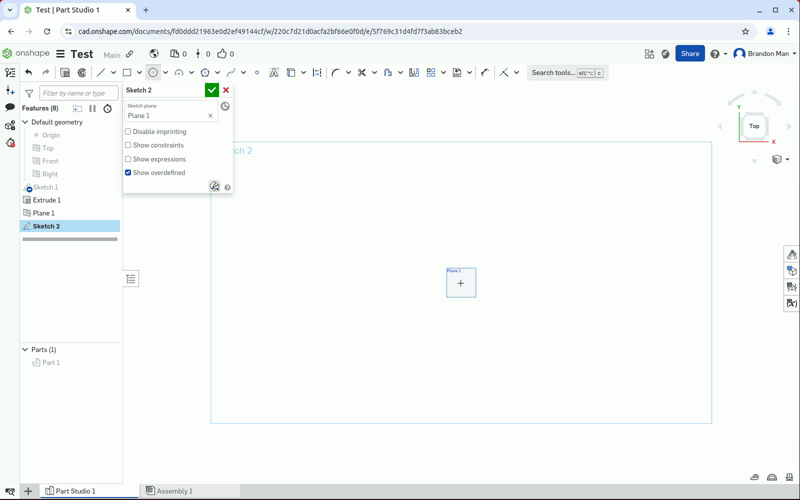
click(460, 282)
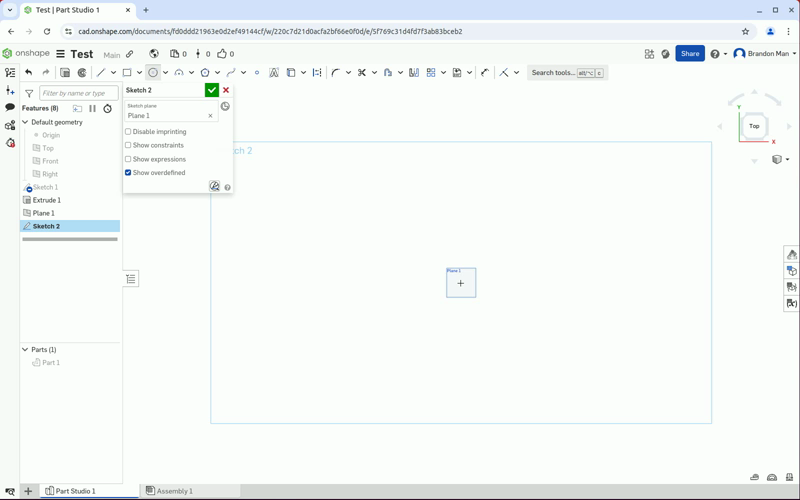
key_up(shift)
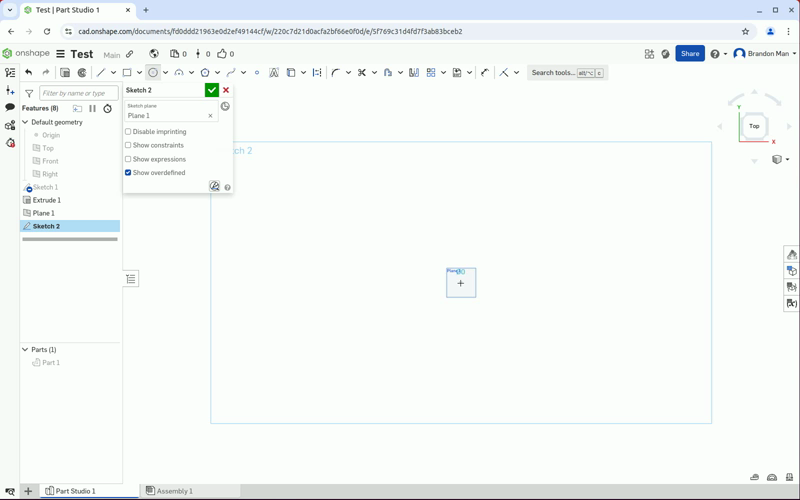
mouse_move(565, 282)
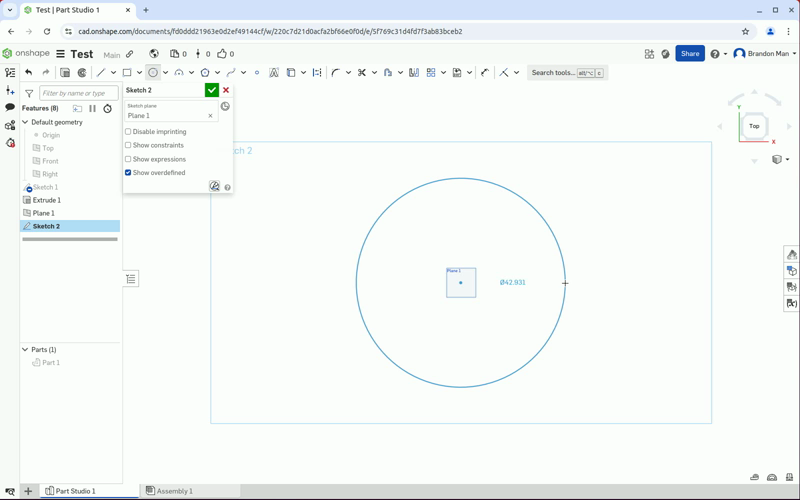
click(565, 282)
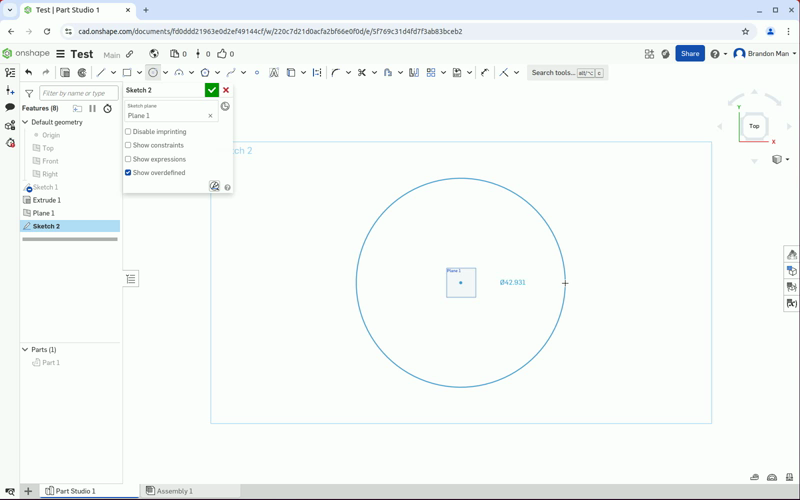
key(esc)
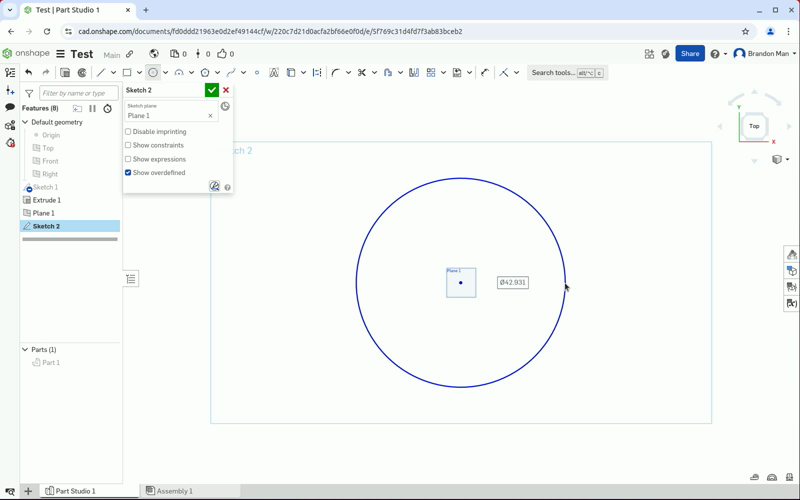
key(c)
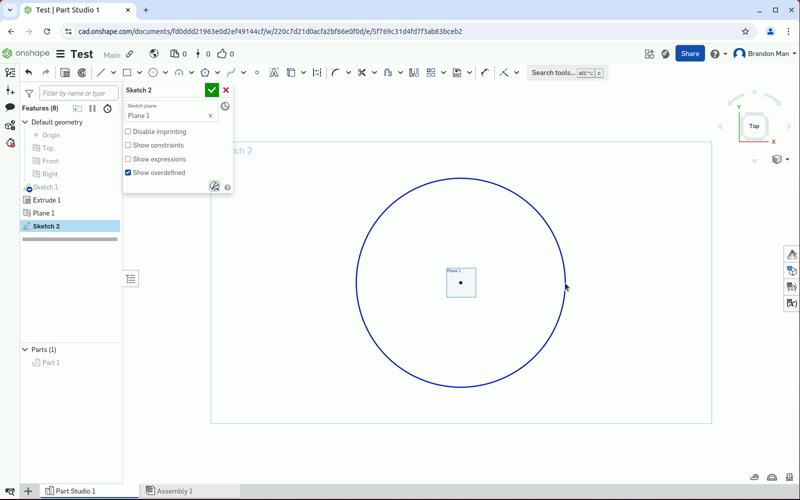
key_down(shift)
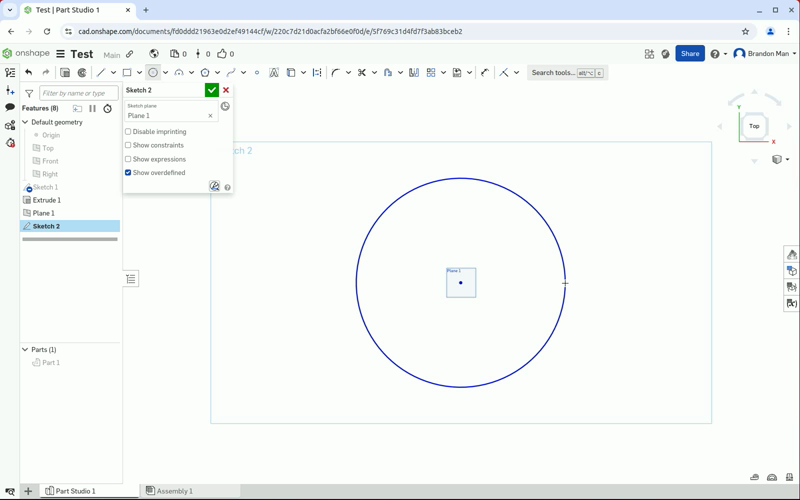
mouse_move(460, 282)
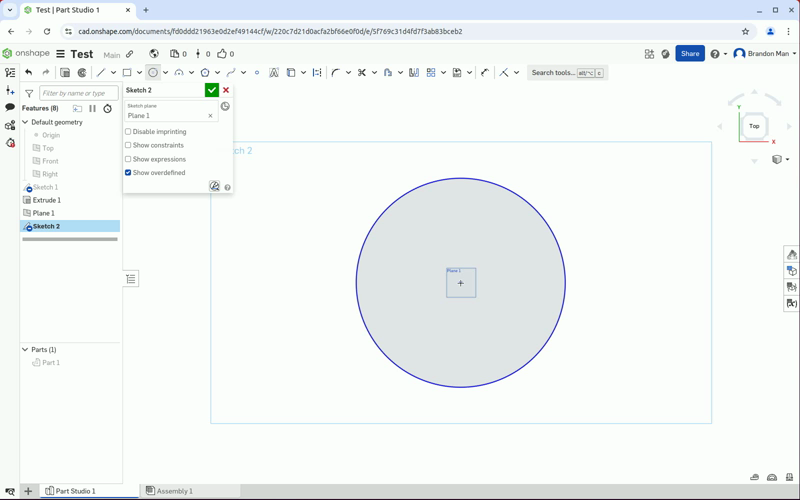
click(460, 282)
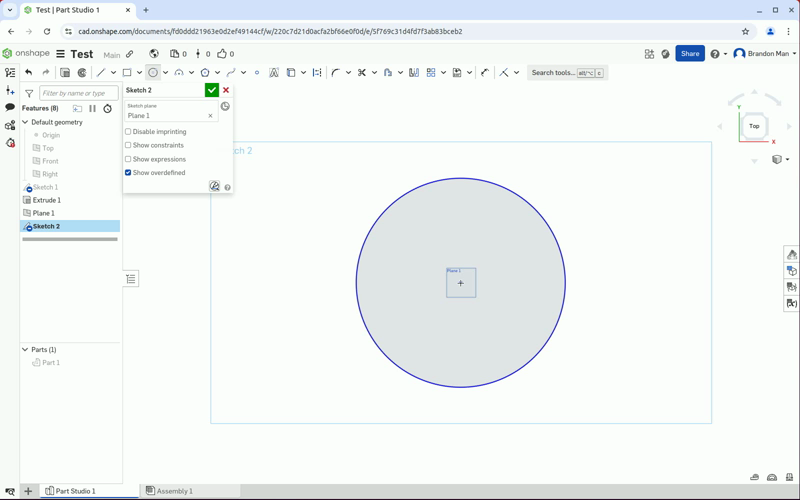
key_up(shift)
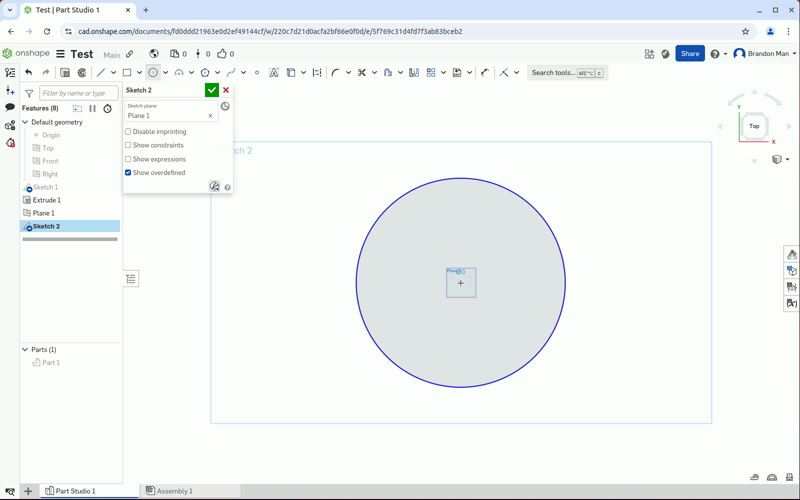
mouse_move(528, 282)
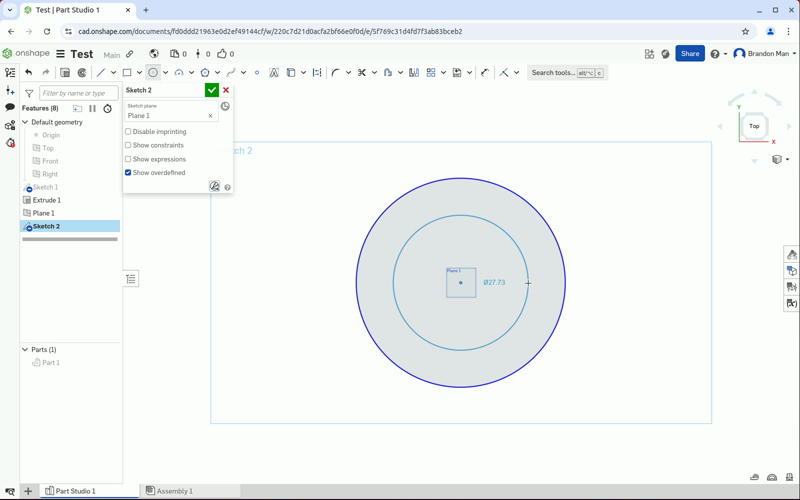
click(528, 282)
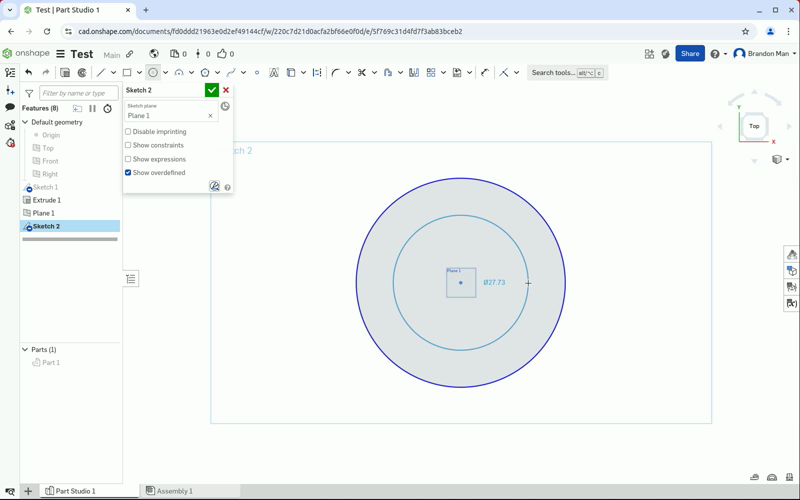
key(esc)
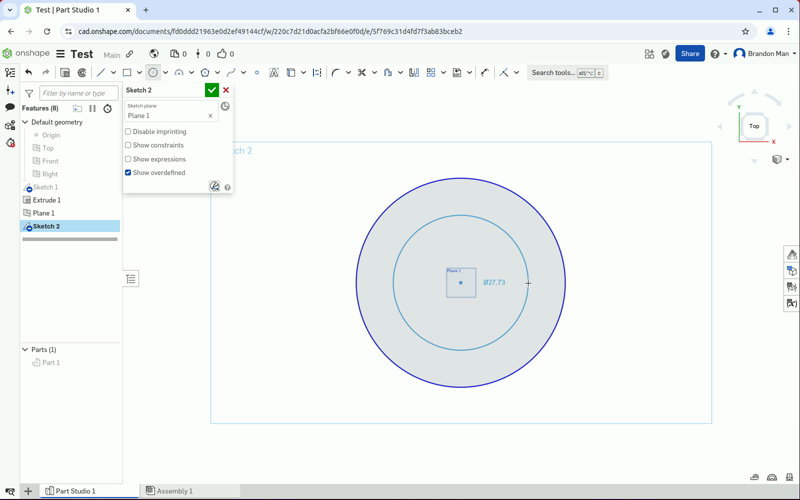
mouse_move(391, 236)
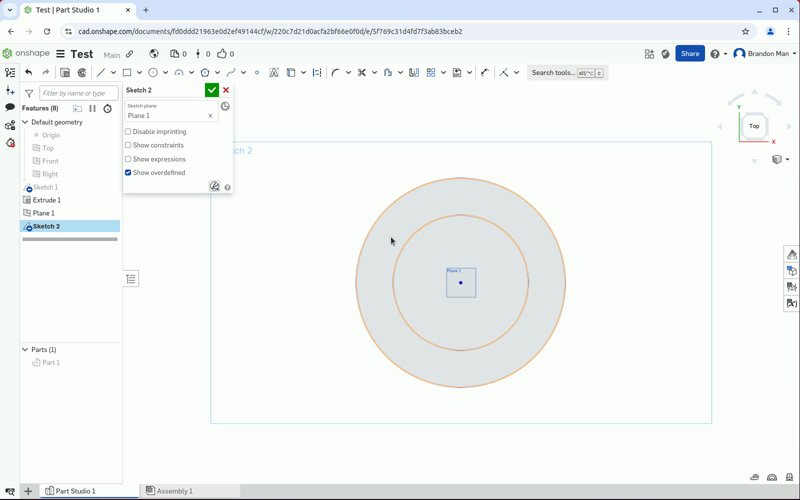
click(391, 236)
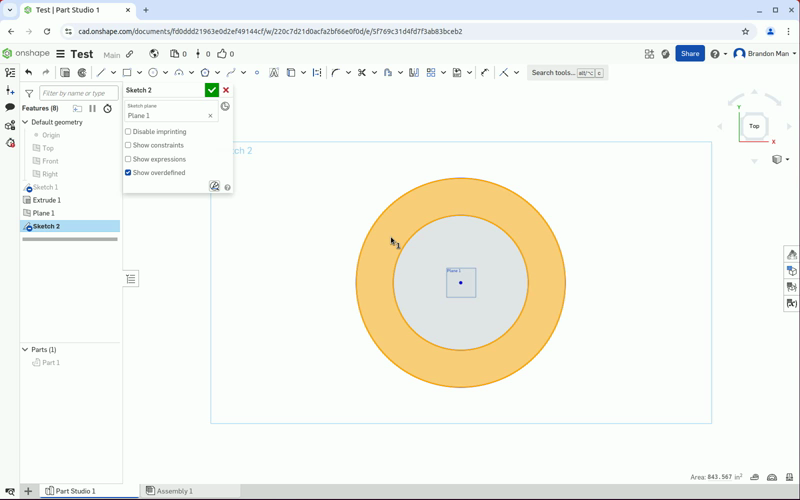
mouse_move(73, 352)
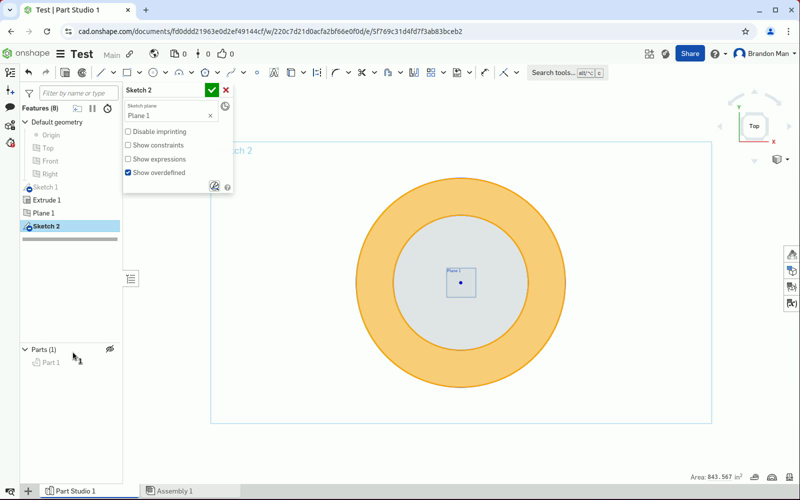
key(shift+y)
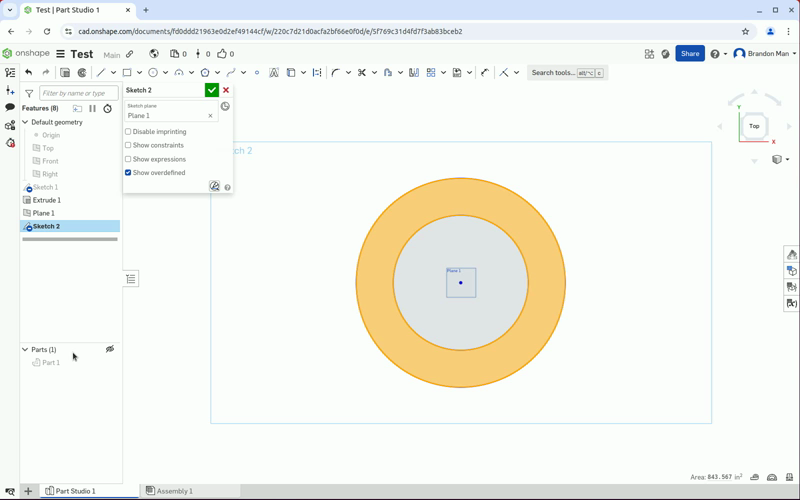
key(shift+e)
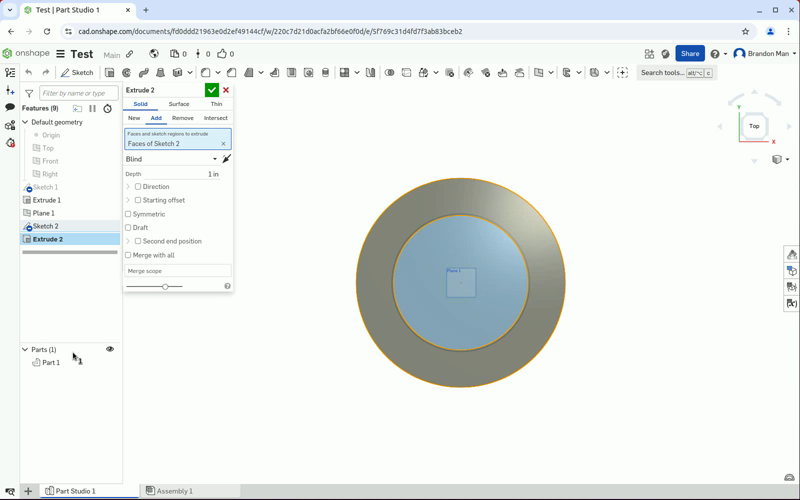
mouse_move(143, 106)
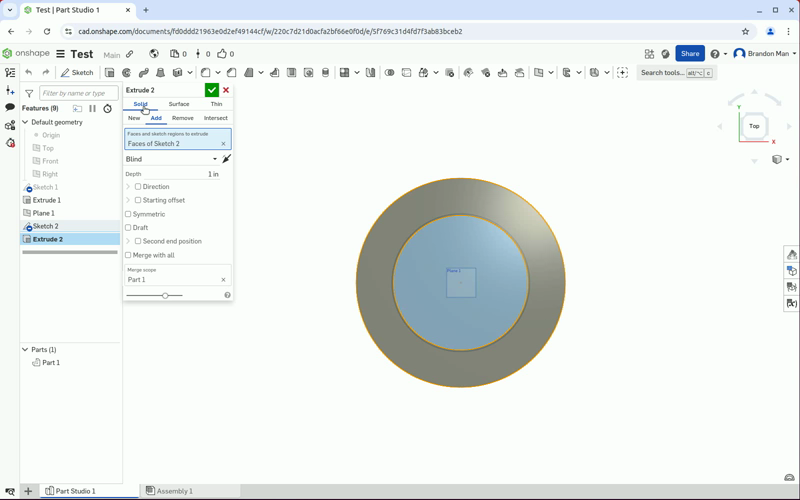
click(143, 106)
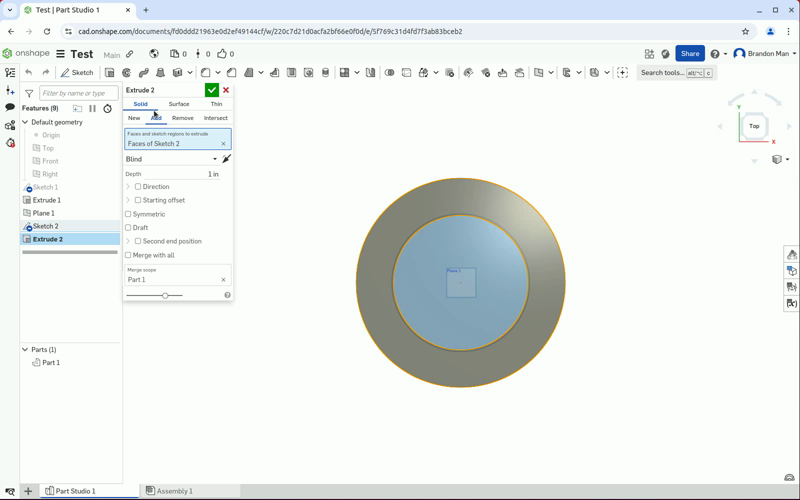
mouse_move(186, 120)
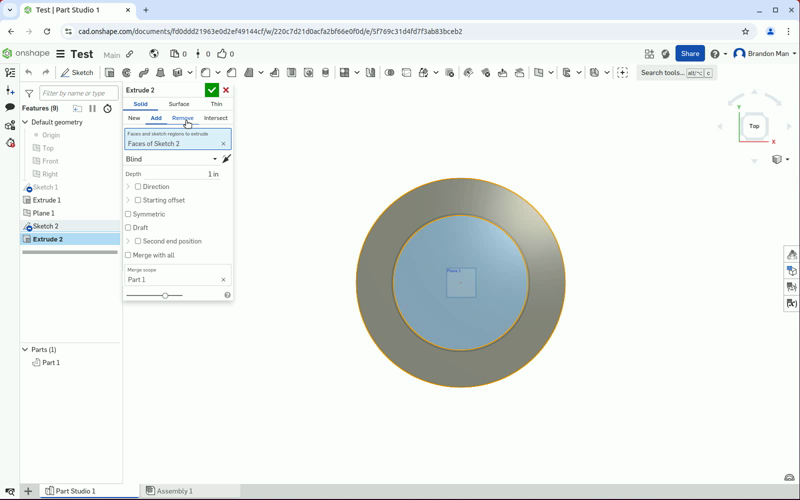
click(186, 120)
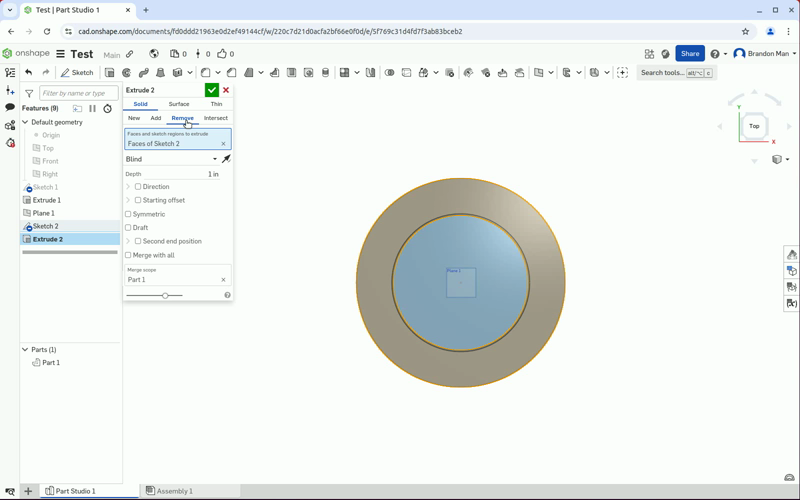
key(tab, 4)
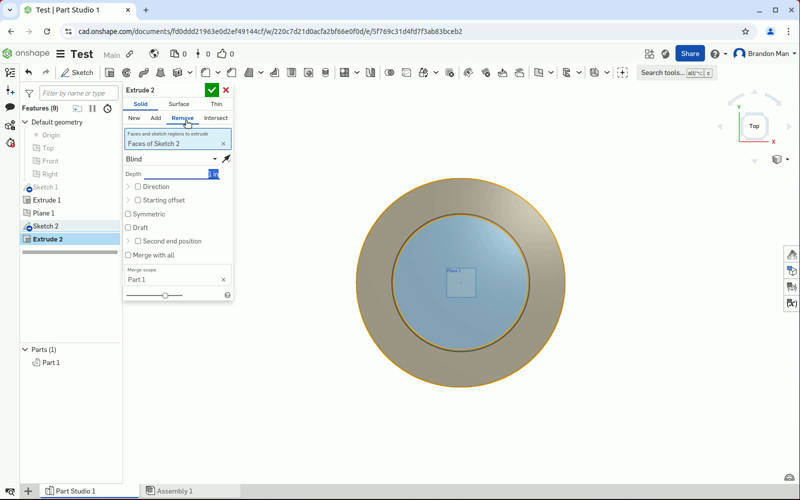
text(22.145)
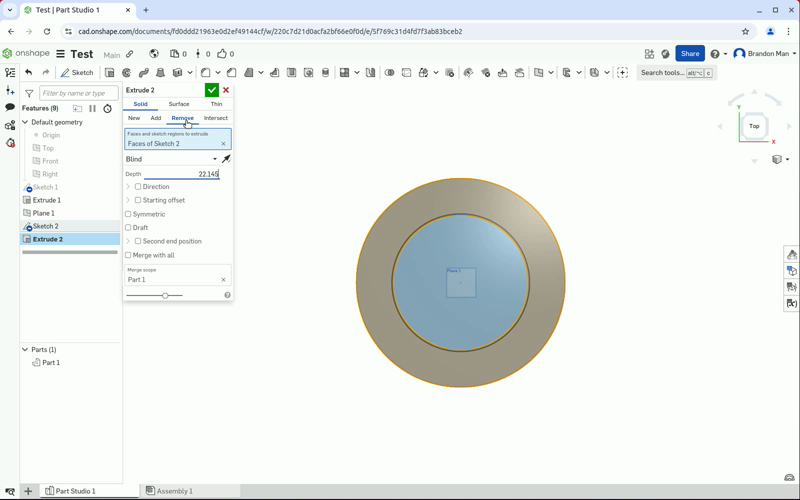
key(tab, 6)
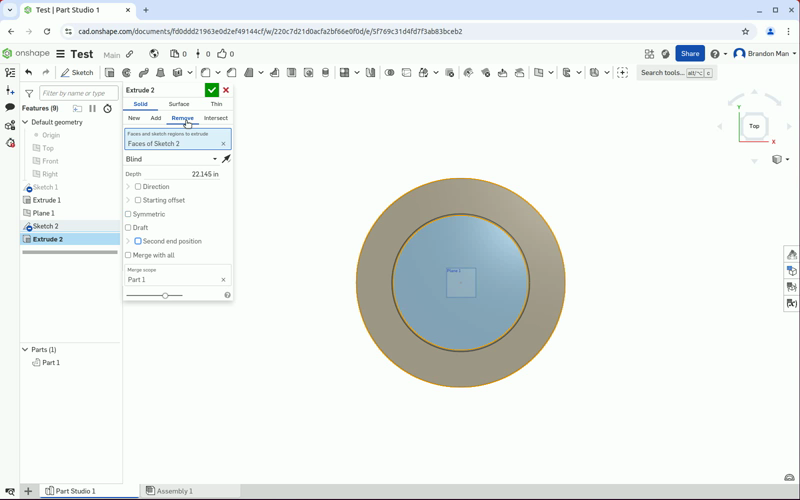
key(space)
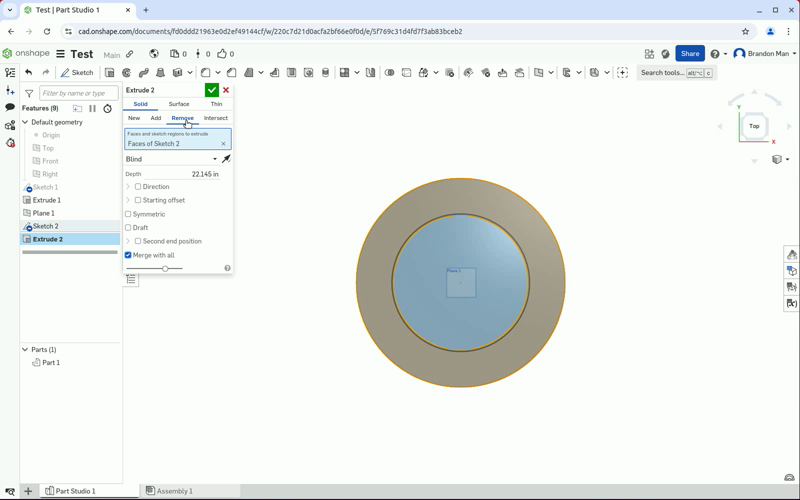
key(enter)
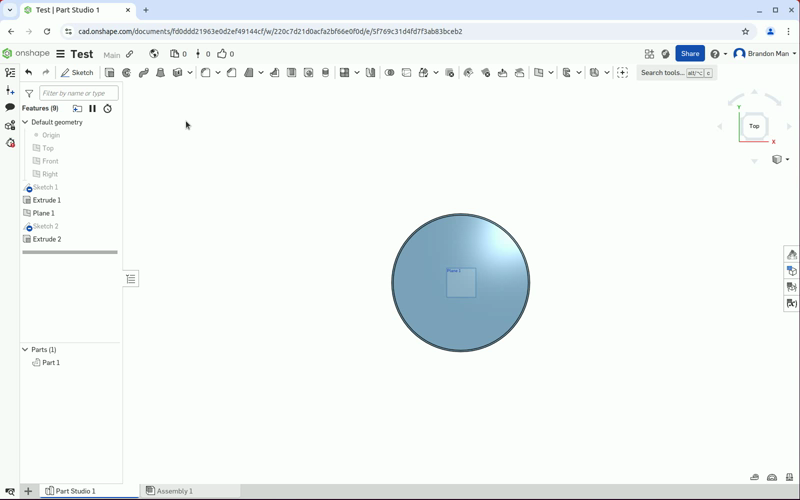
key(shift+h)
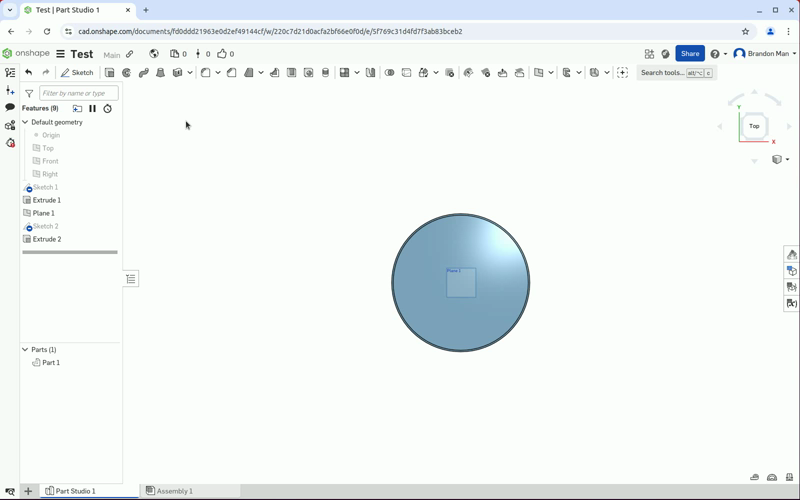
key(shift+h)
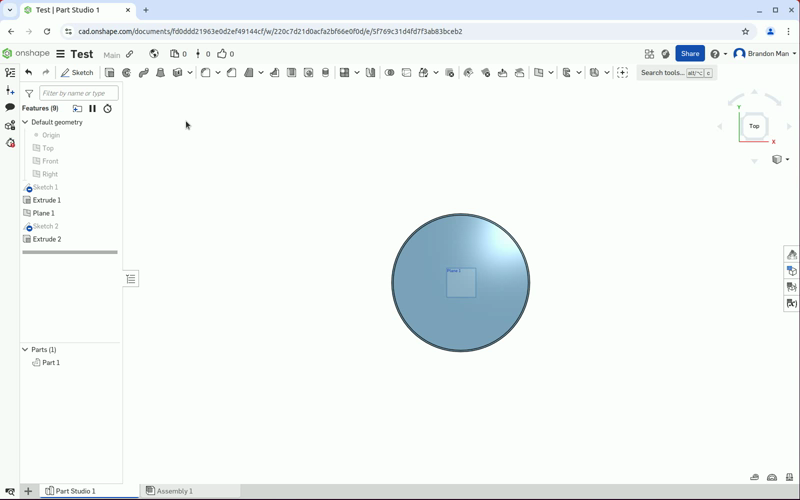
mouse_move(73, 189)
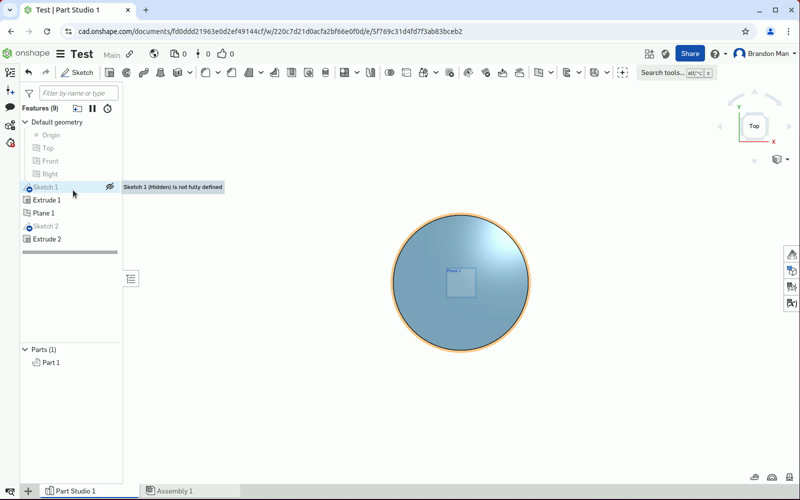
click(73, 189)
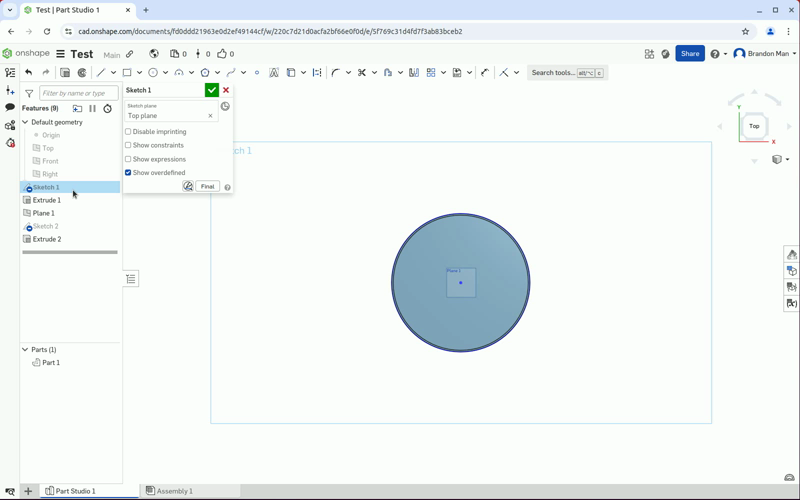
mouse_move(229, 92)
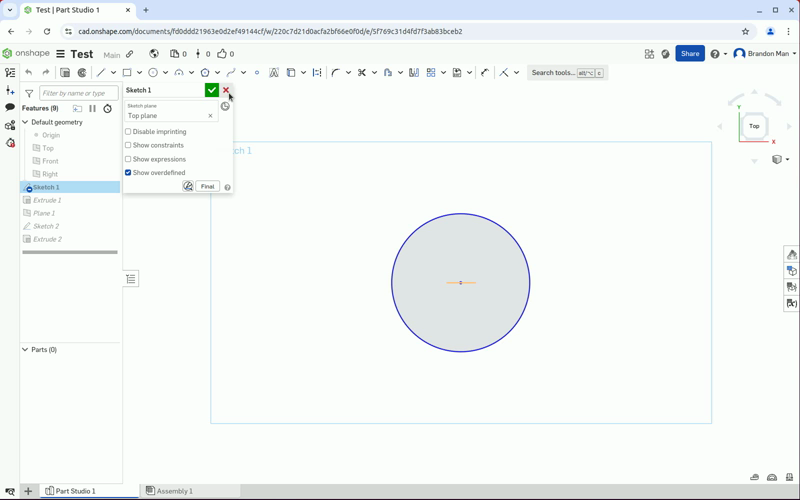
click(229, 92)
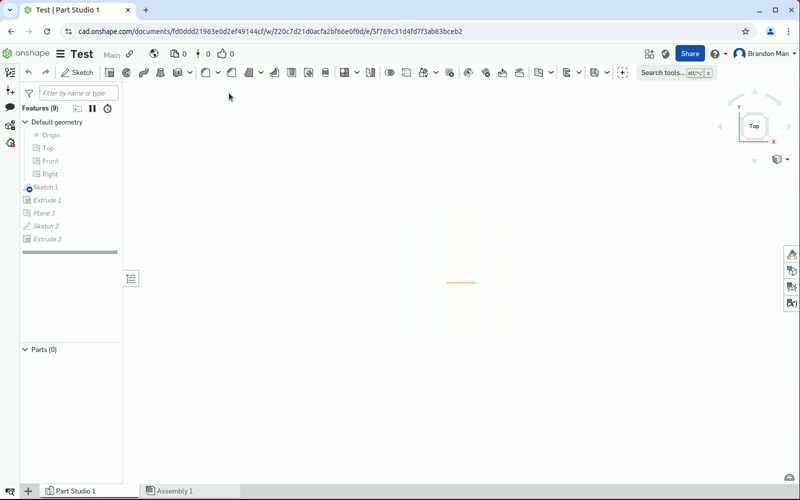
key(shift+s)
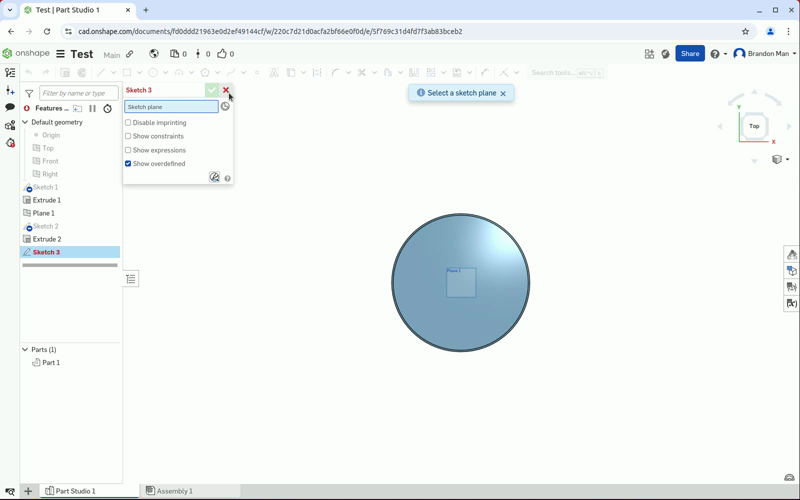
mouse_move(73, 215)
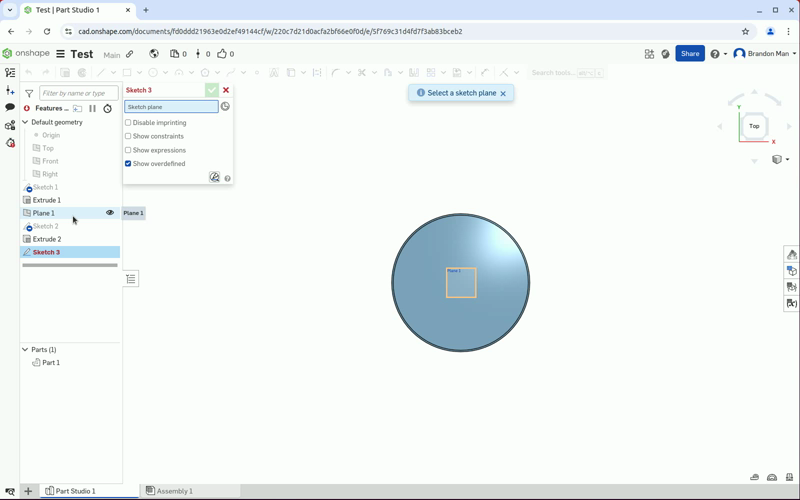
click(73, 215)
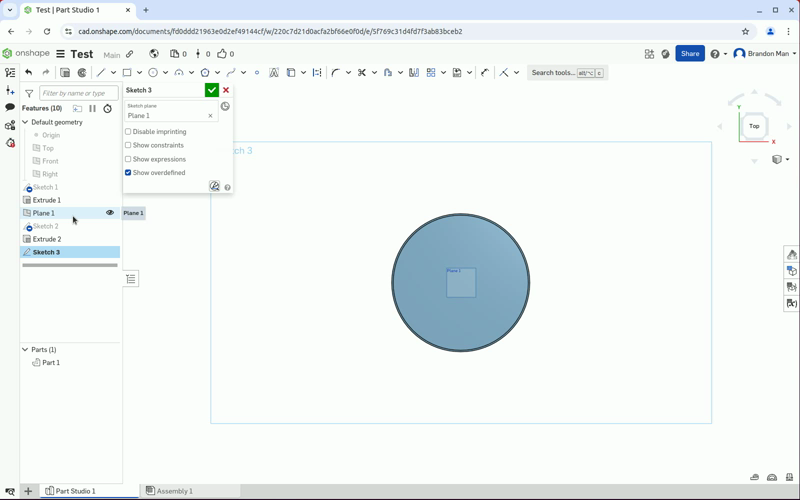
mouse_move(73, 352)
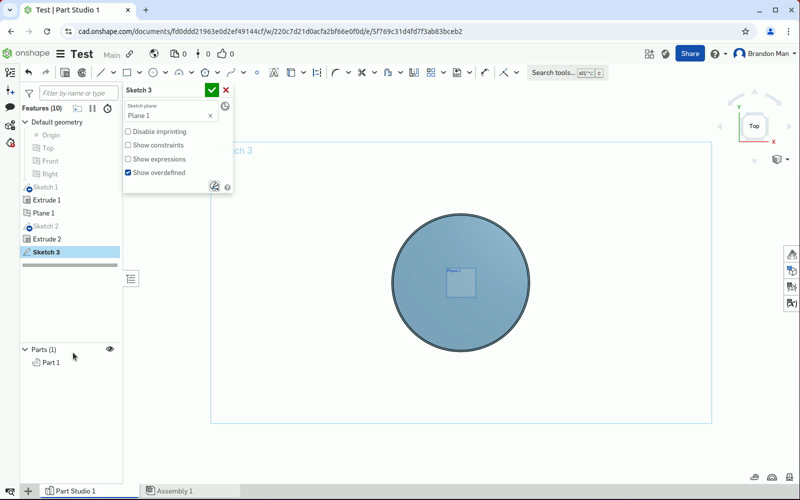
key(y)
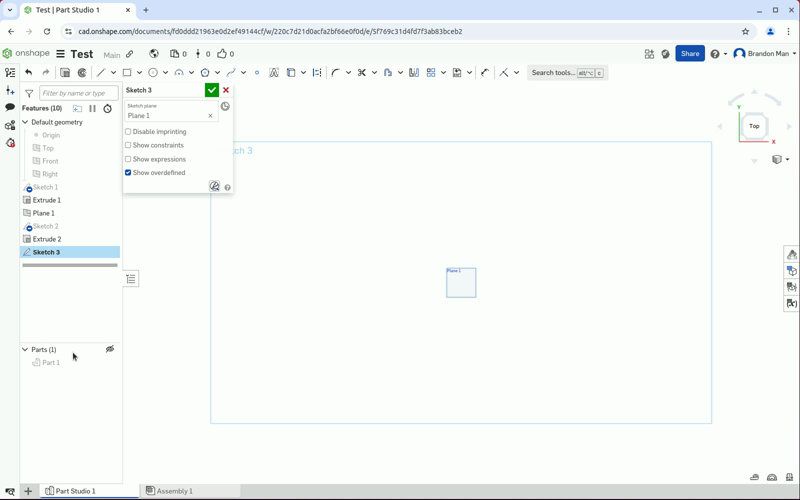
key(c)
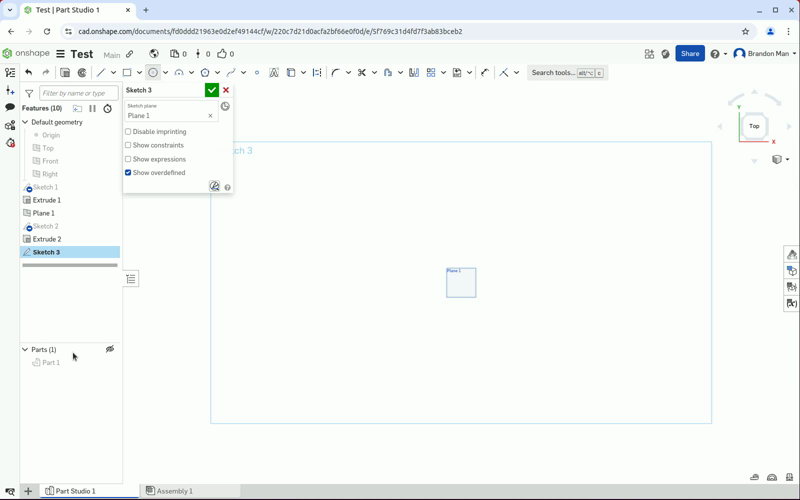
key_down(shift)
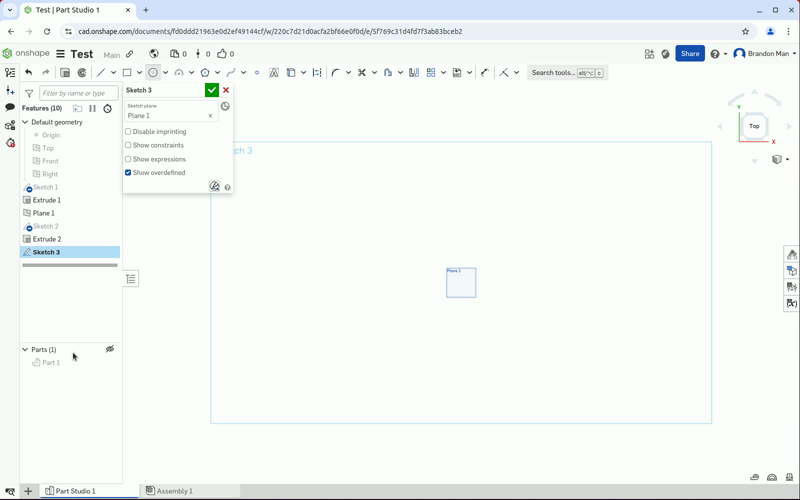
mouse_move(460, 282)
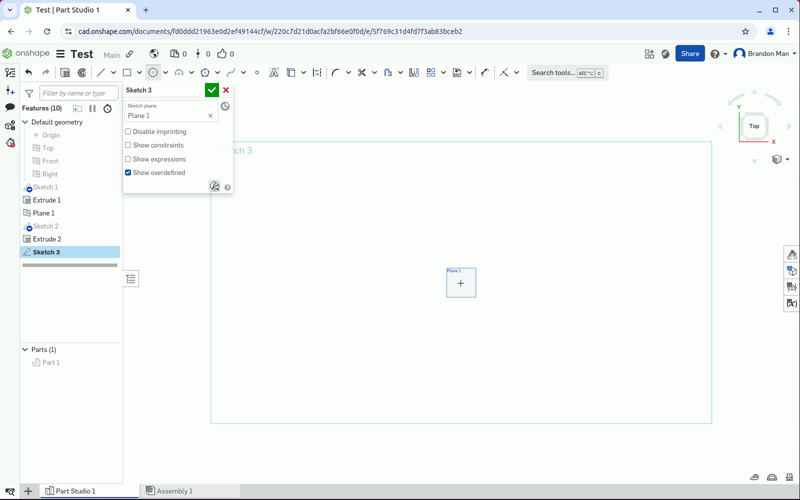
click(460, 282)
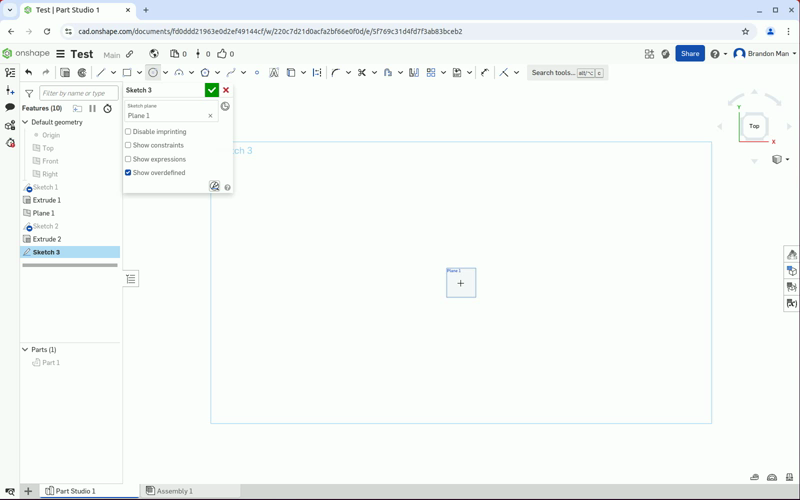
key_up(shift)
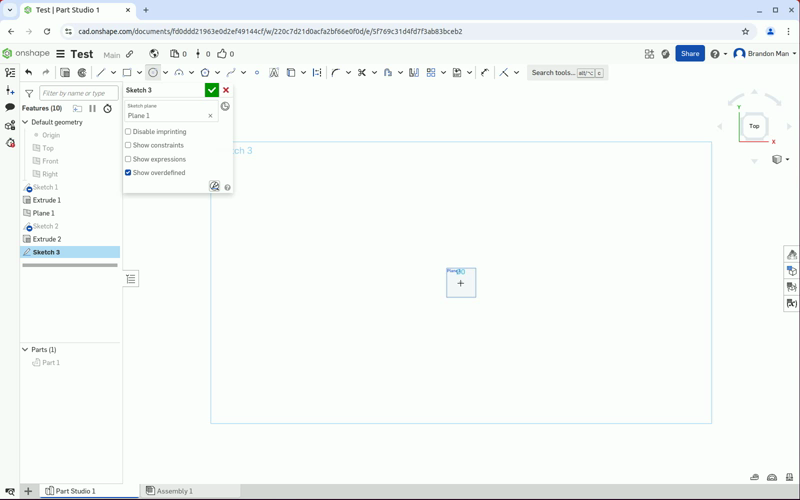
mouse_move(529, 282)
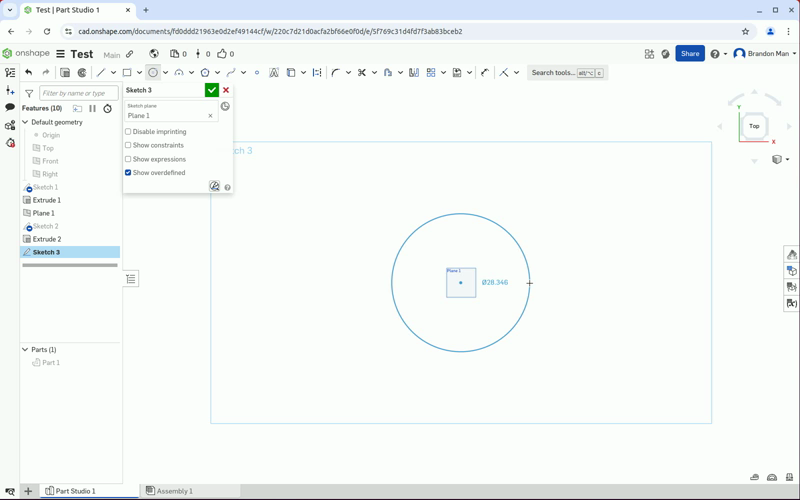
click(529, 282)
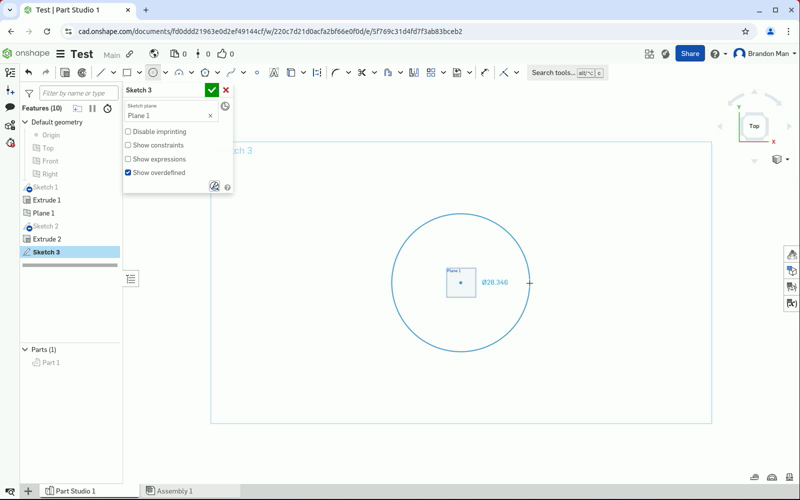
key(esc)
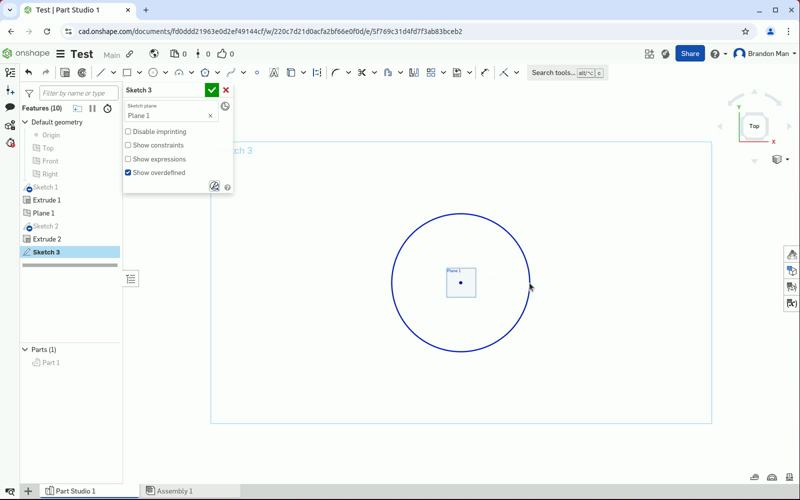
key(c)
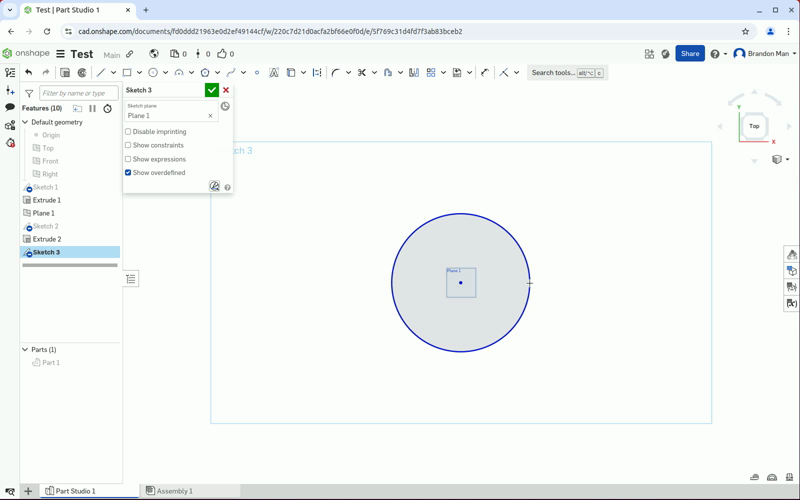
key_down(shift)
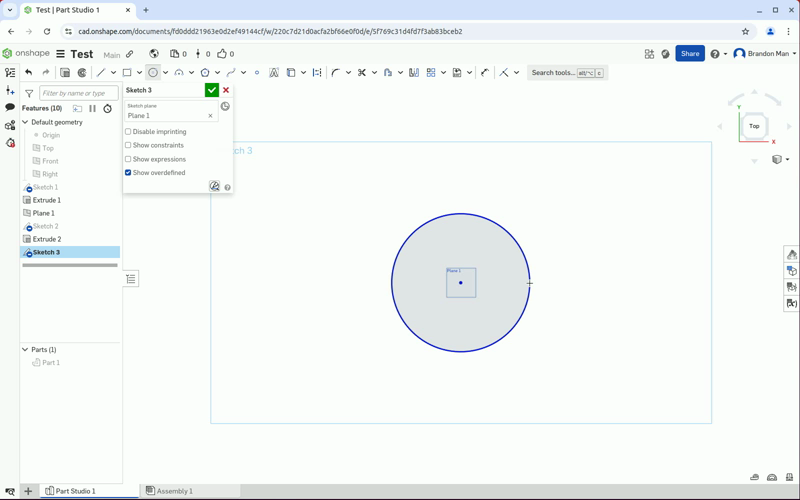
mouse_move(460, 282)
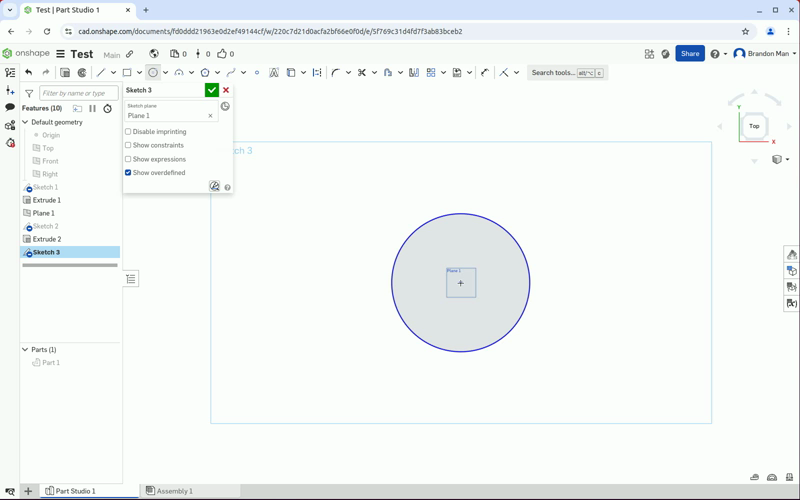
click(460, 282)
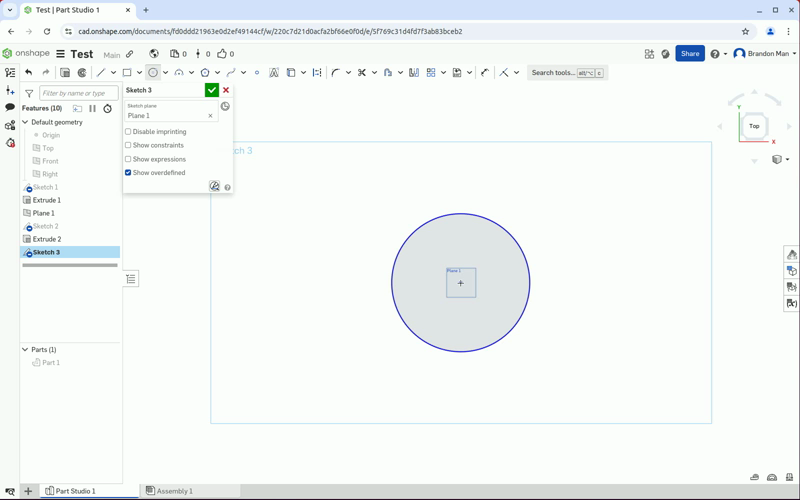
key_up(shift)
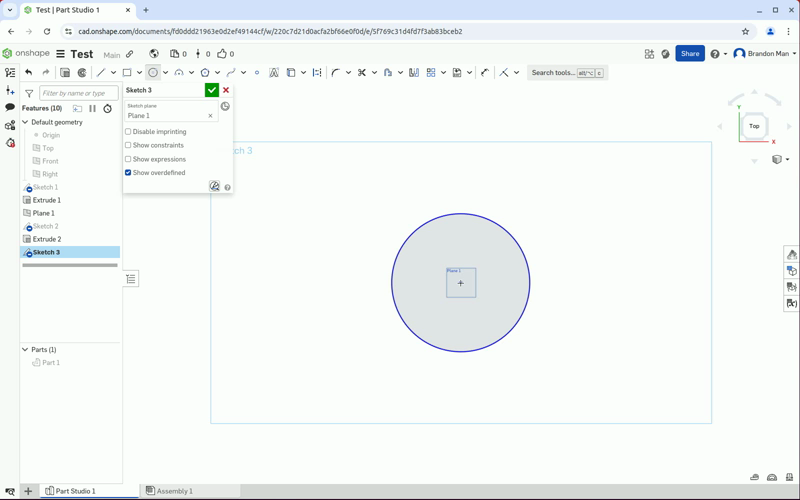
mouse_move(527, 282)
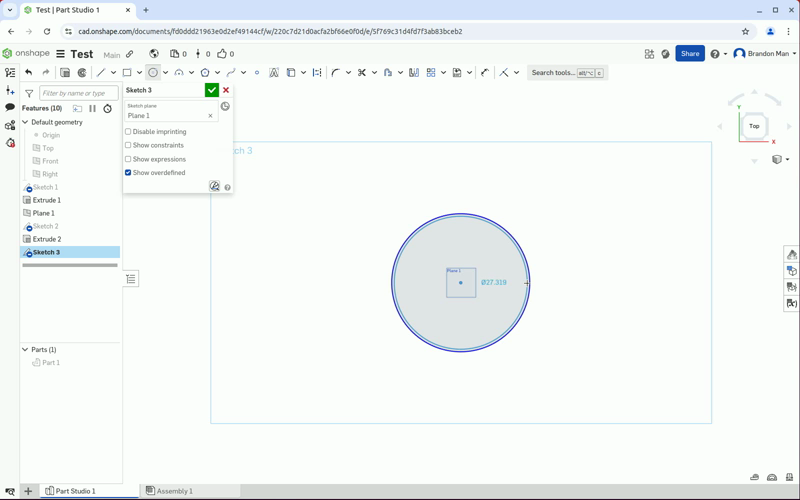
scroll(6)
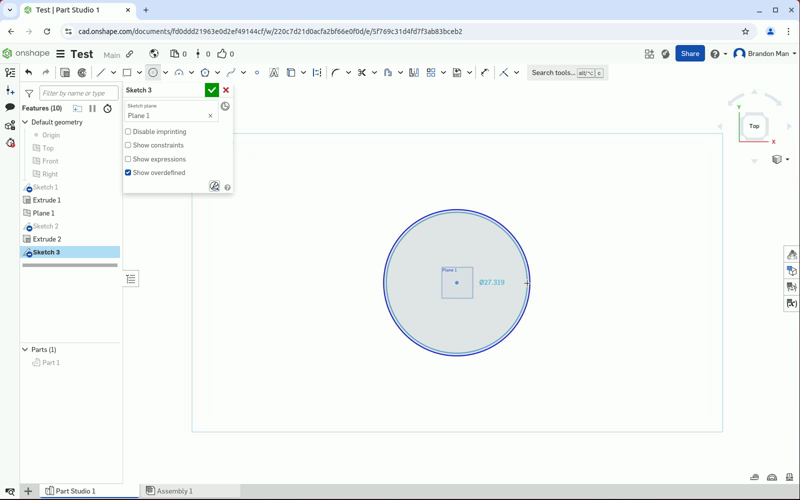
scroll(6)
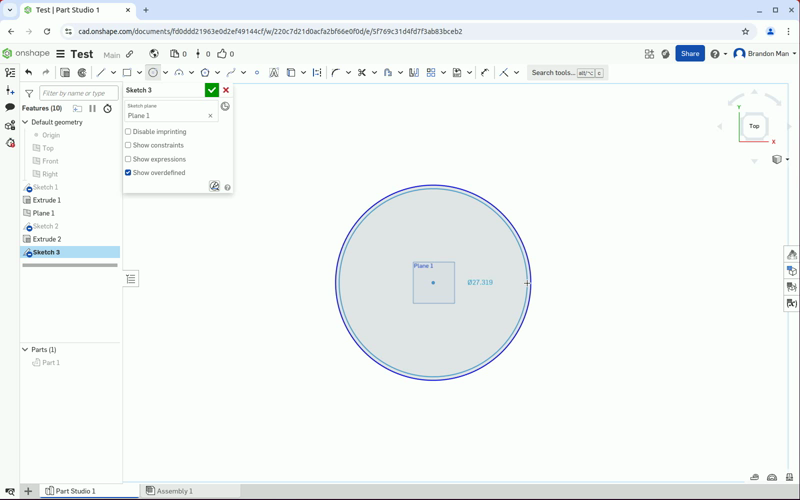
scroll(6)
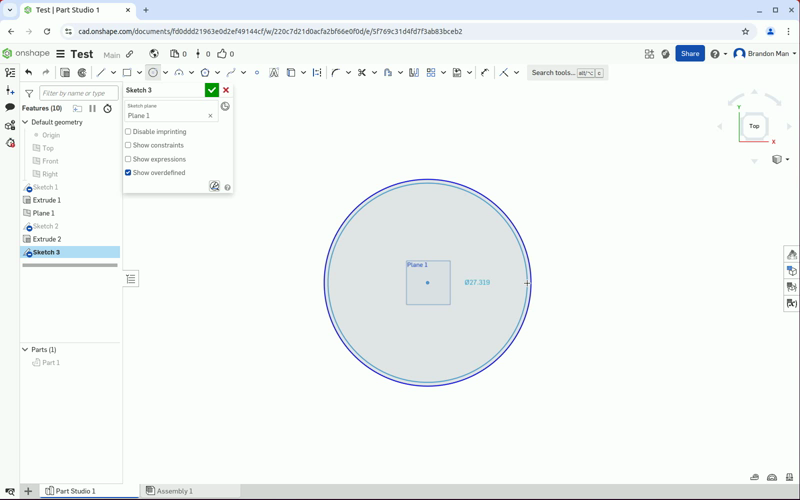
scroll(6)
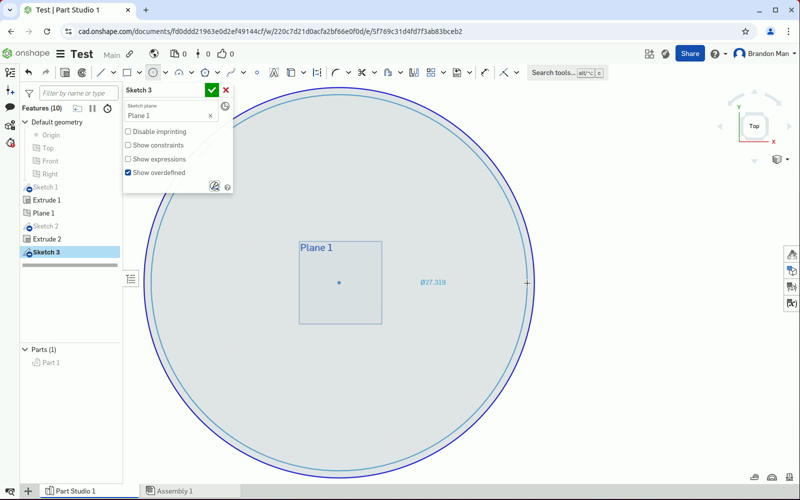
scroll(6)
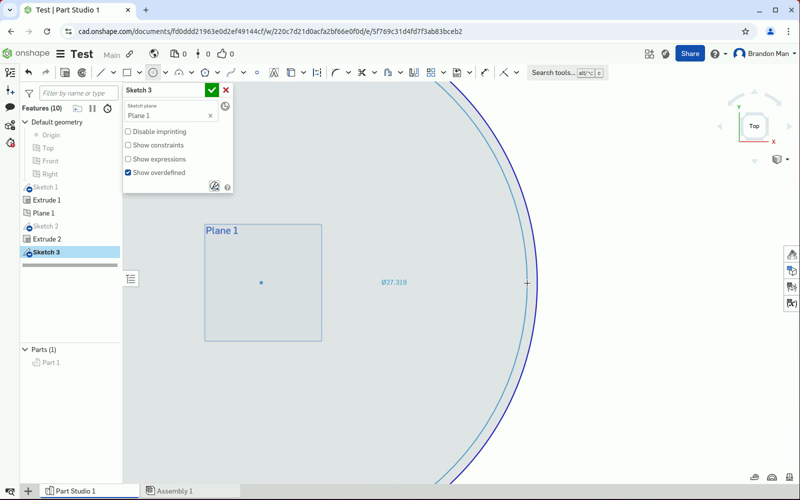
scroll(6)
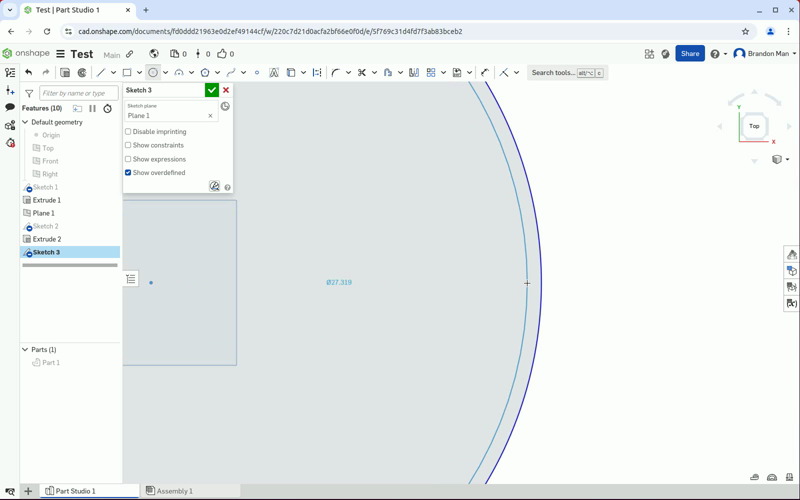
scroll(6)
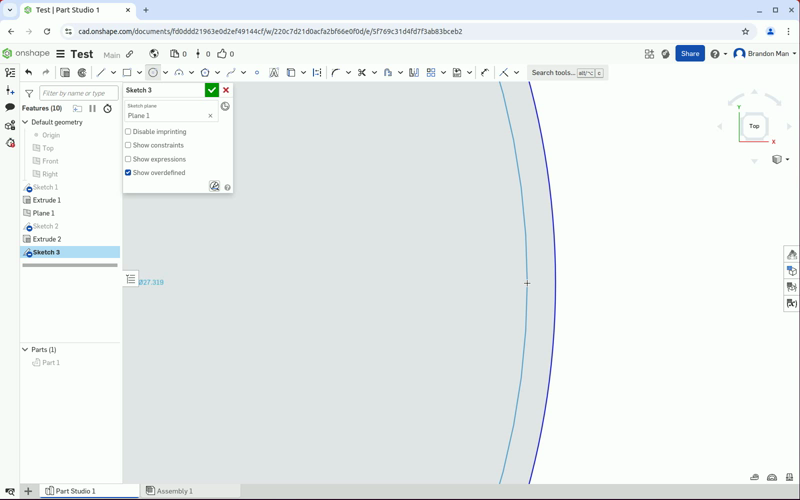
click(527, 282)
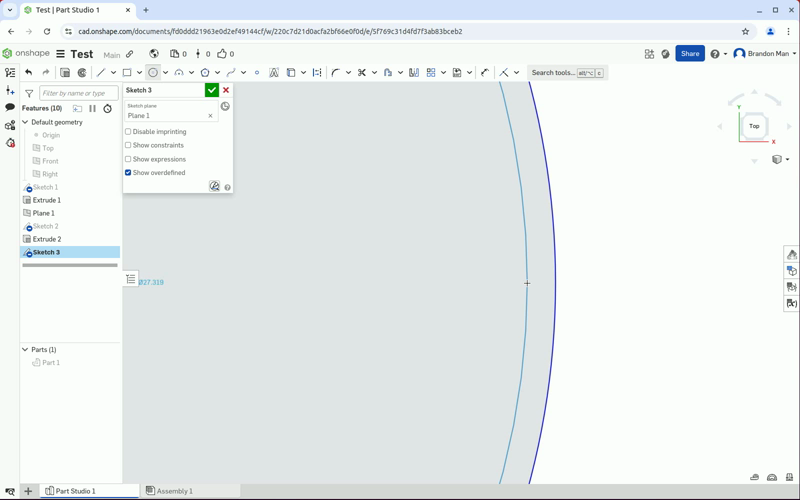
scroll(-6)
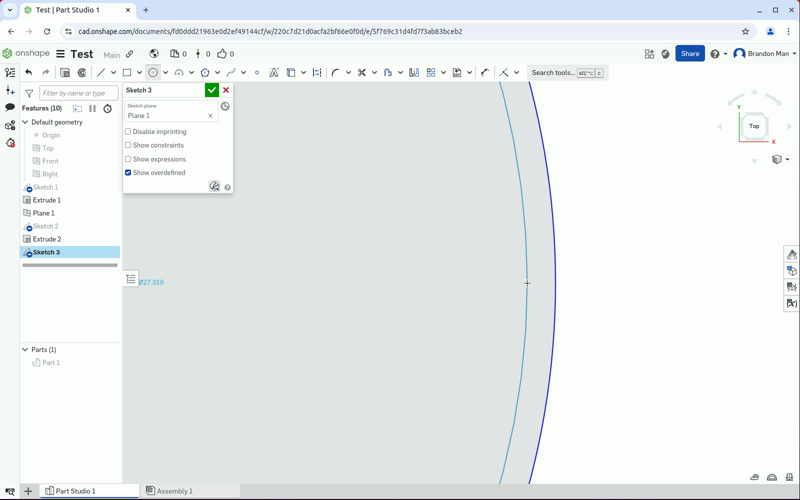
scroll(-6)
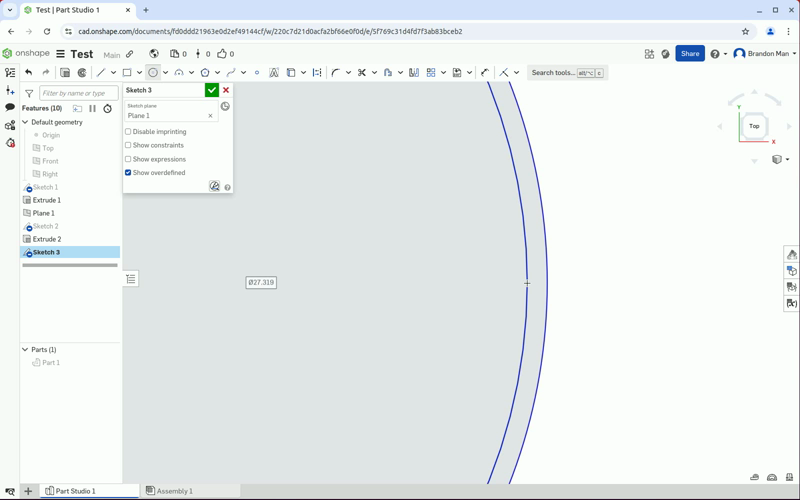
scroll(-6)
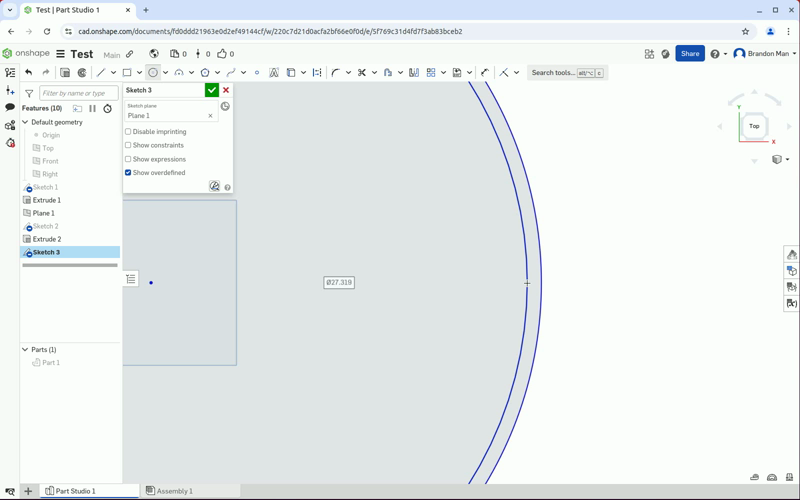
scroll(-6)
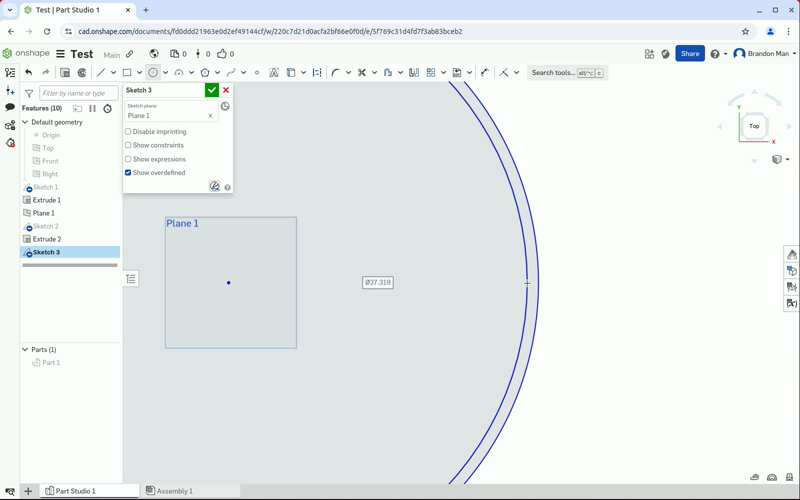
scroll(-6)
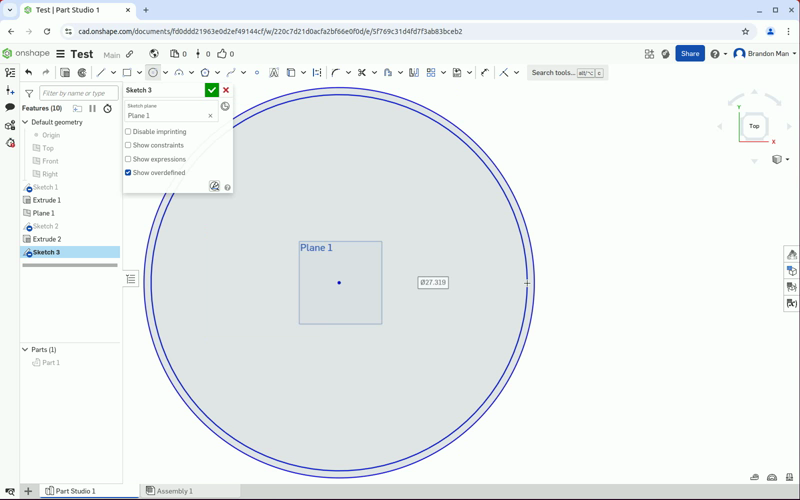
scroll(-6)
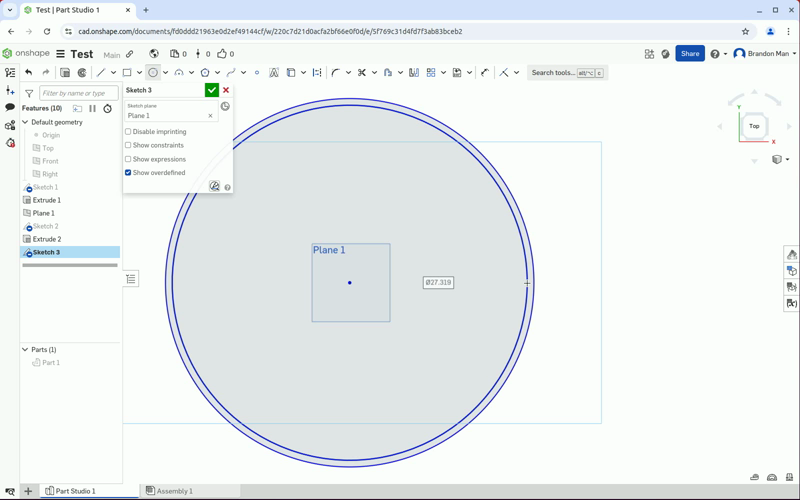
scroll(-6)
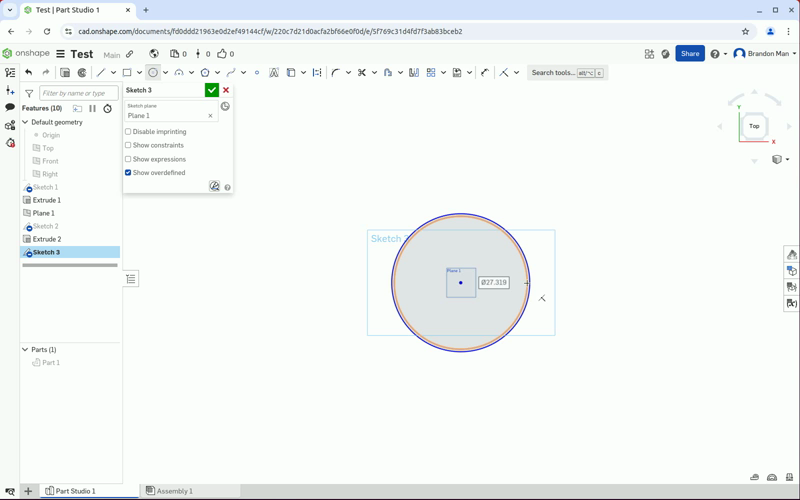
key(esc)
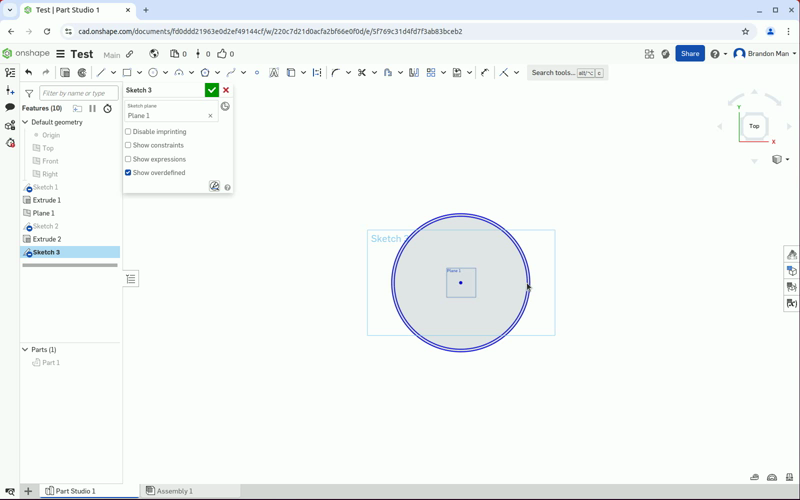
mouse_move(467, 215)
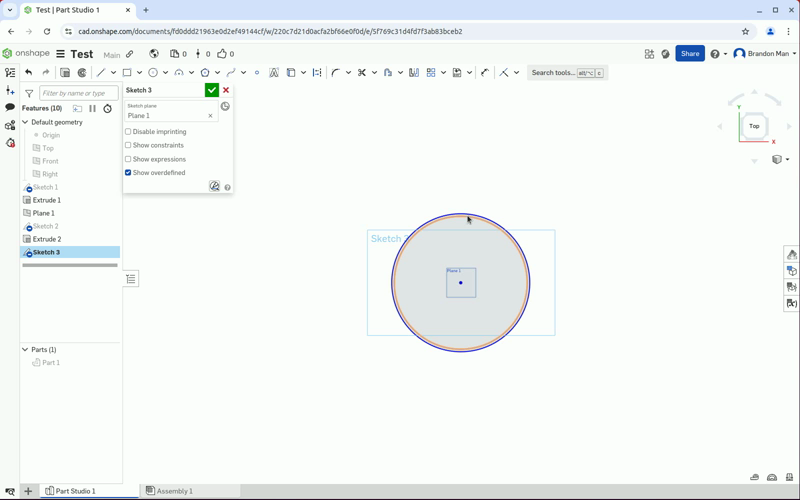
scroll(6)
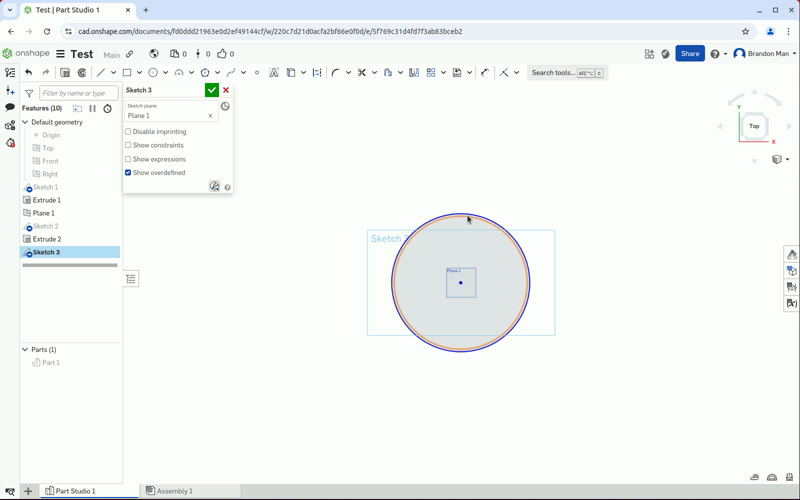
scroll(6)
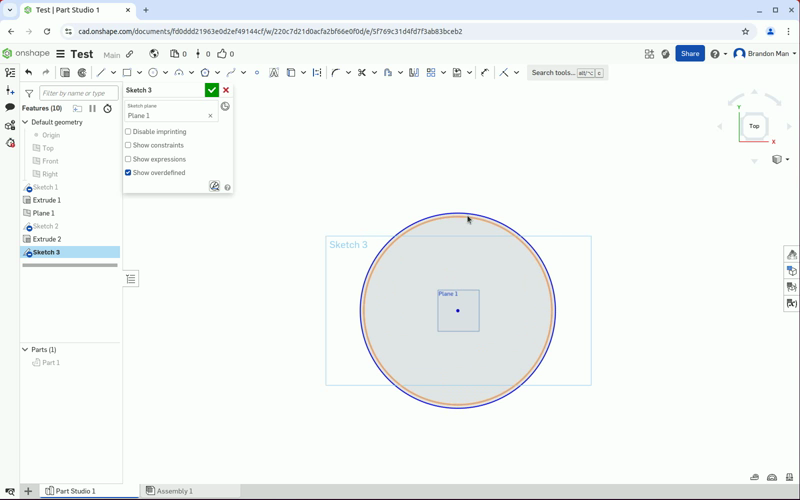
scroll(6)
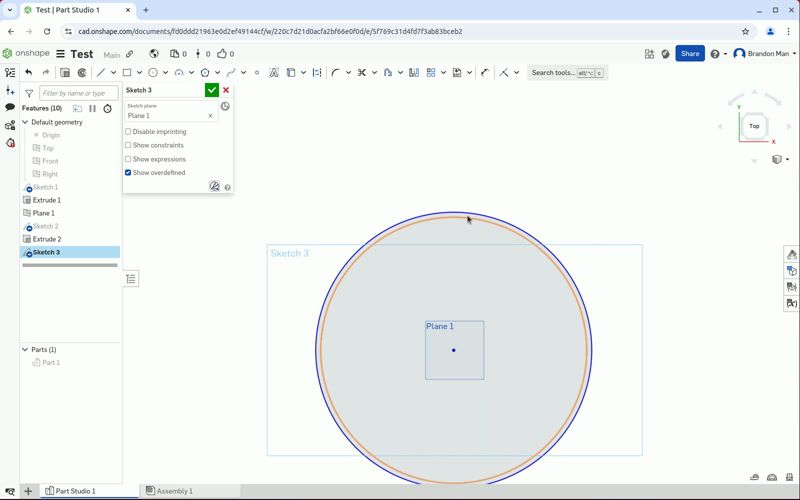
scroll(6)
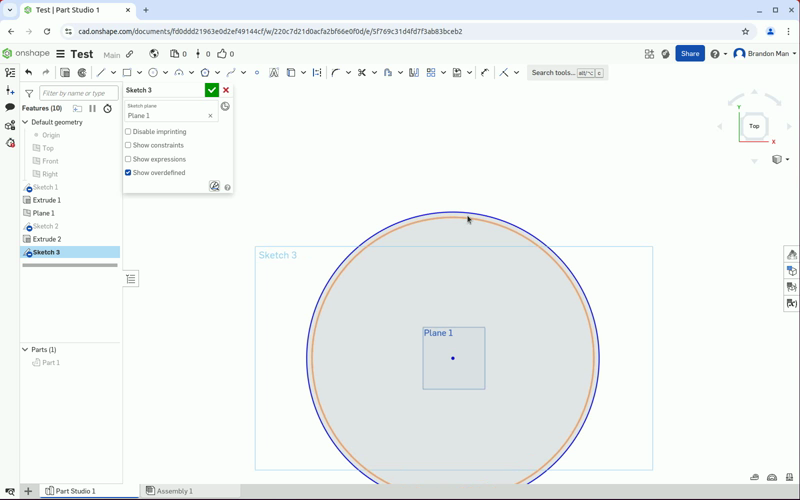
scroll(6)
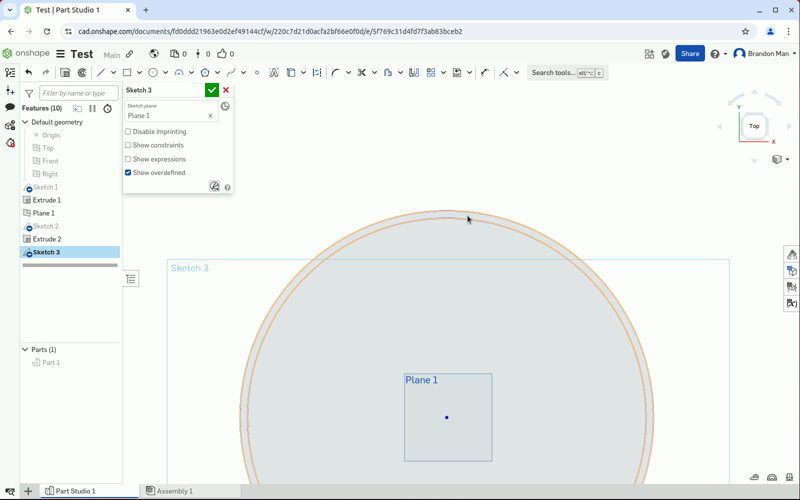
scroll(6)
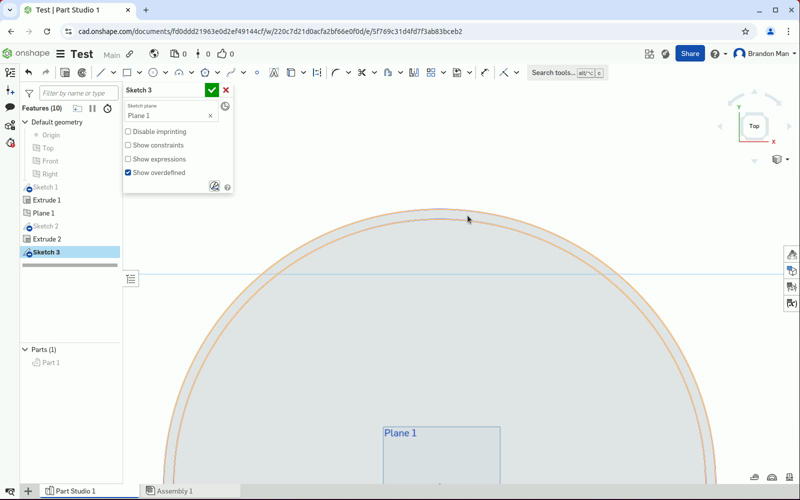
scroll(6)
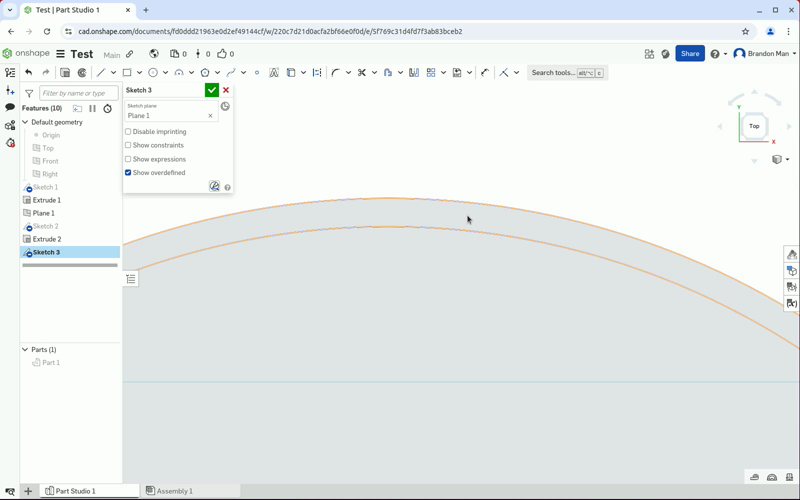
click(467, 215)
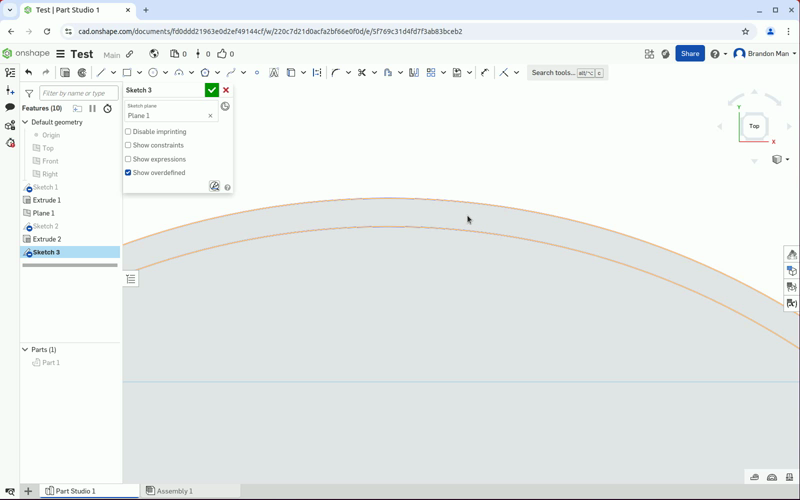
scroll(-6)
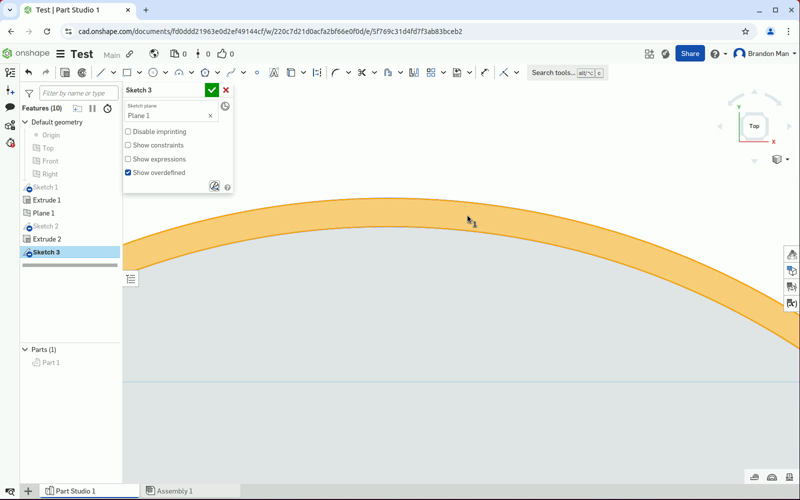
scroll(-6)
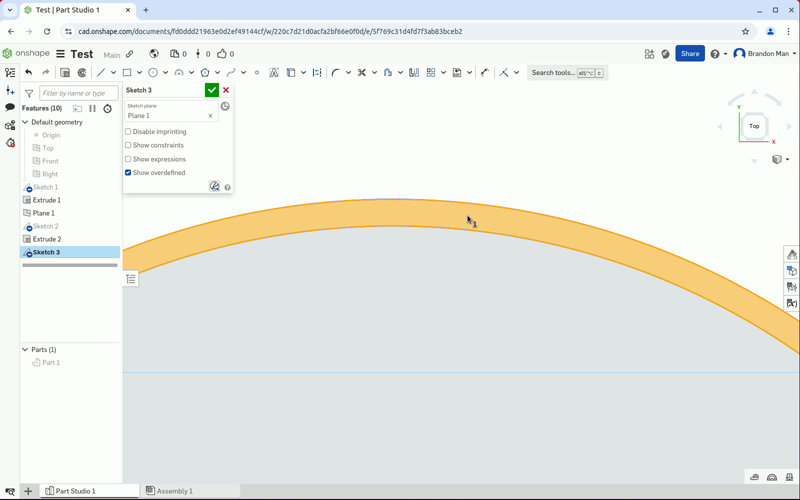
scroll(-6)
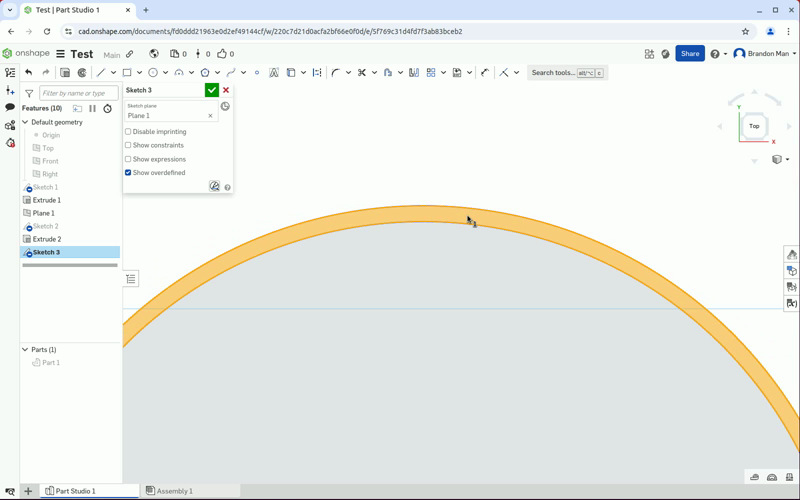
scroll(-6)
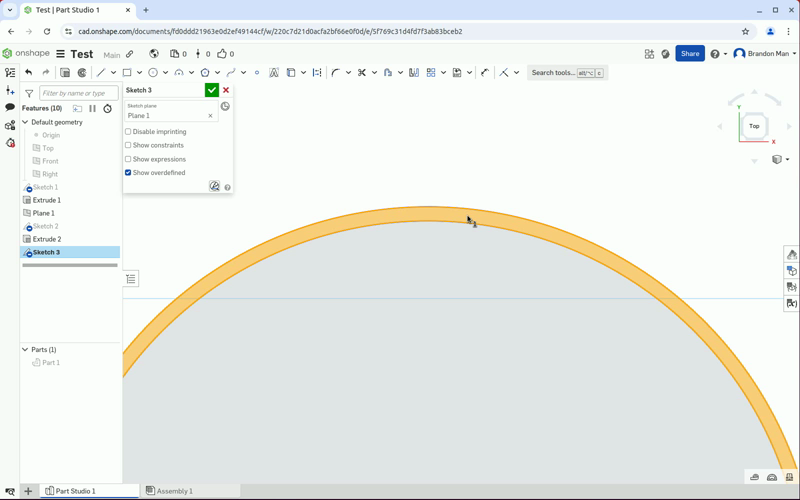
scroll(-6)
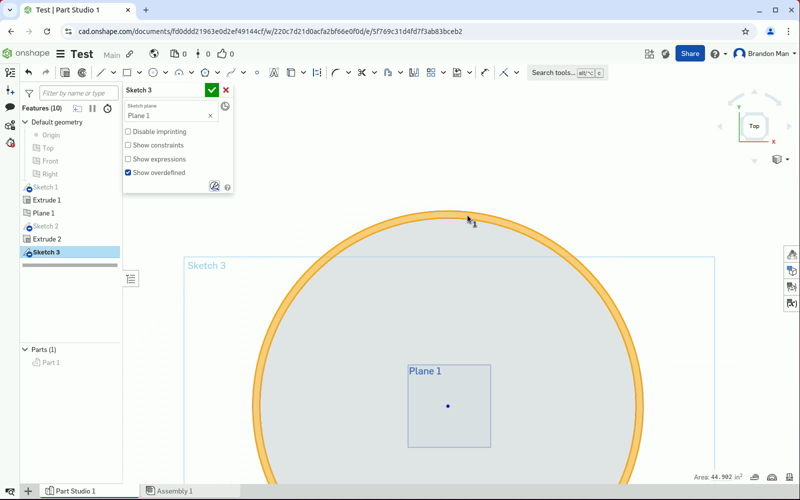
scroll(-6)
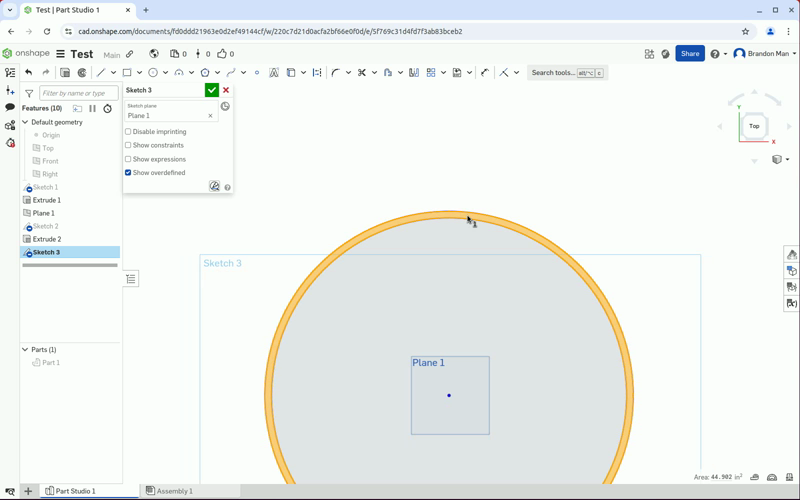
scroll(-6)
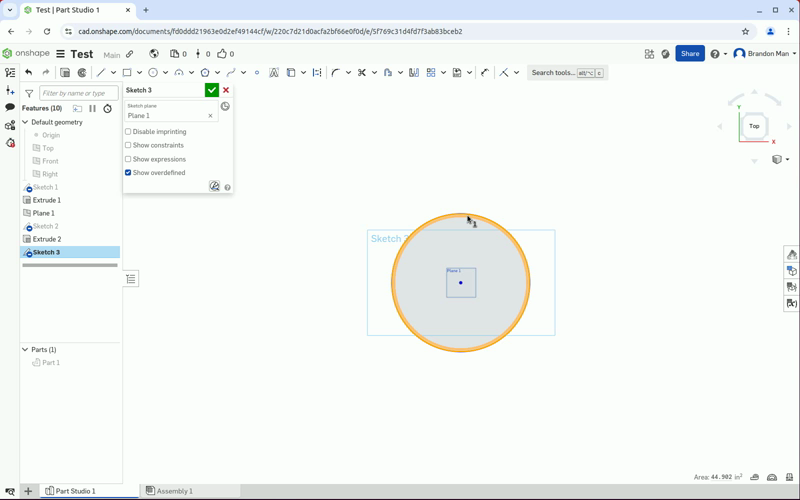
mouse_move(73, 352)
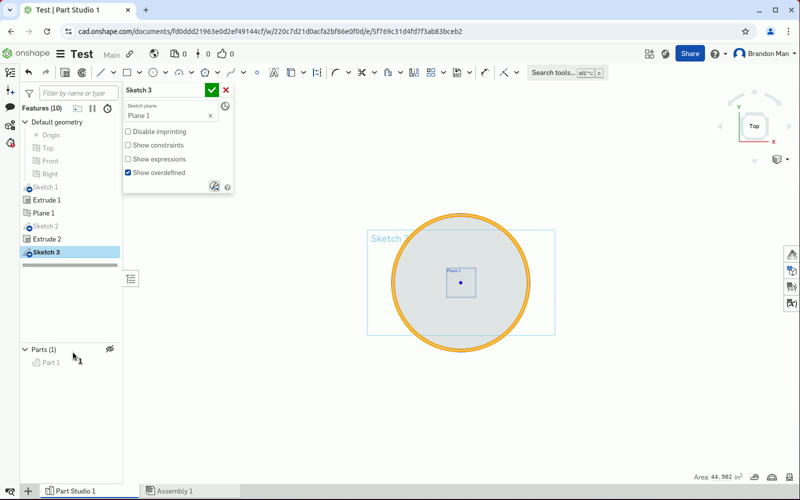
key(shift+y)
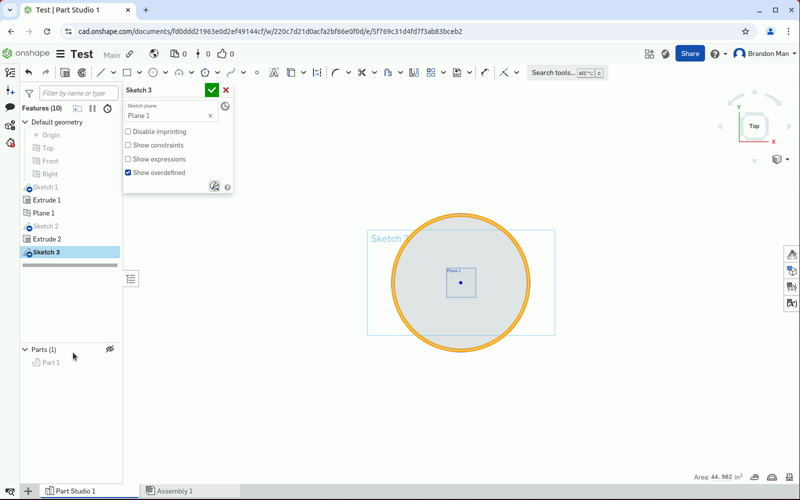
key(shift+e)
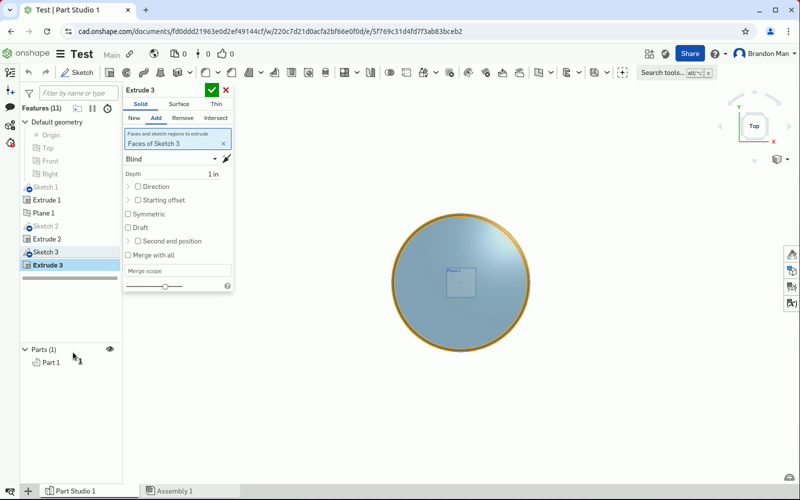
mouse_move(143, 106)
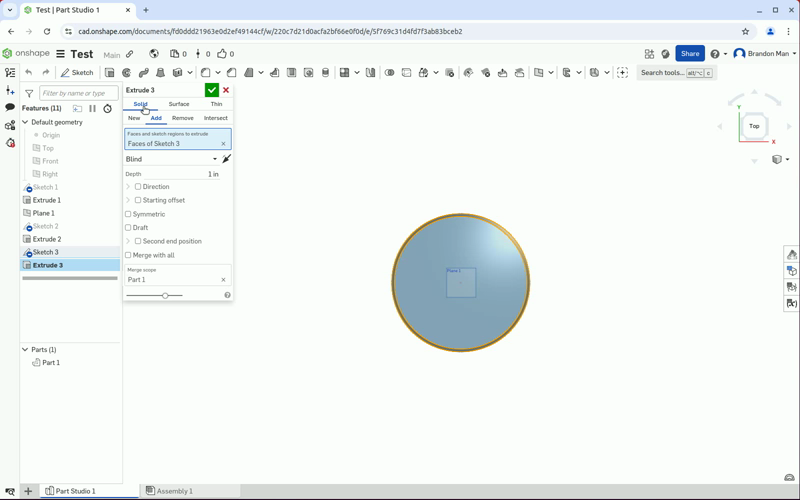
click(143, 106)
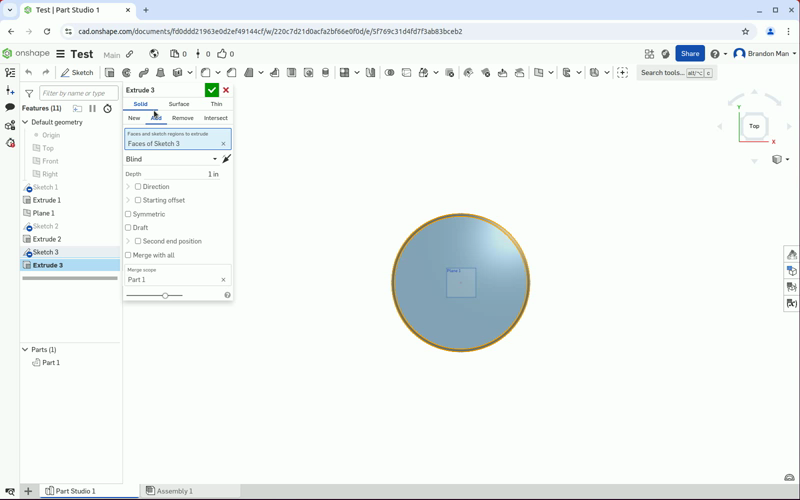
mouse_move(186, 120)
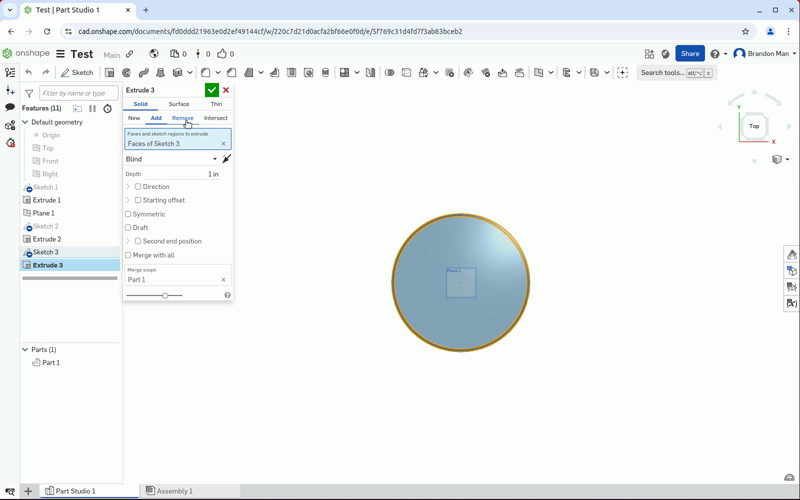
click(186, 120)
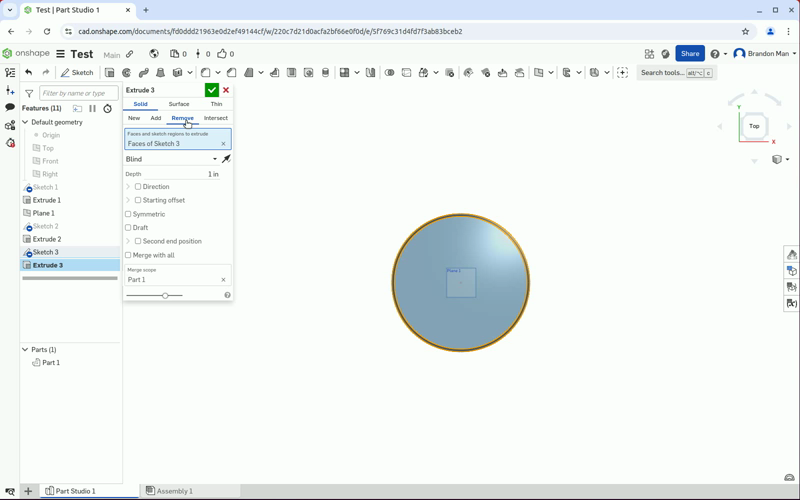
key(tab, 4)
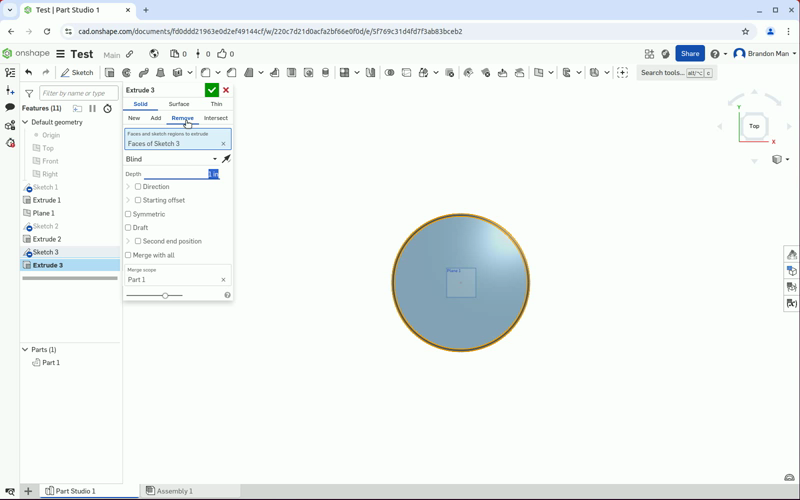
text(22.145)
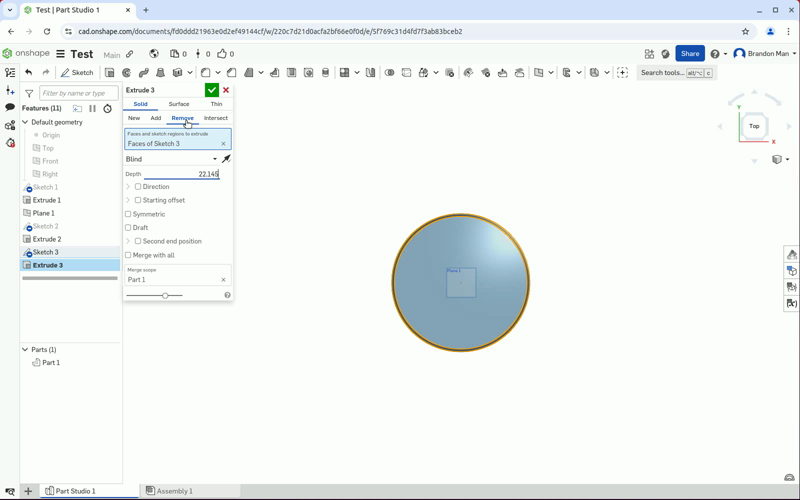
key(tab, 6)
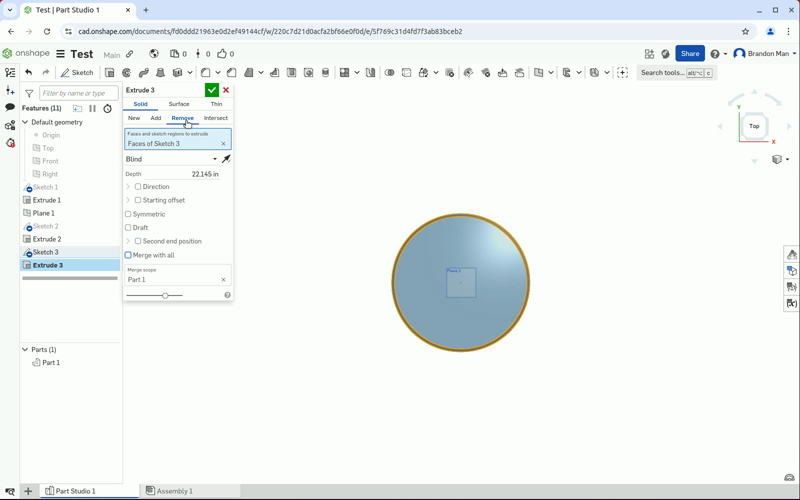
key(space)
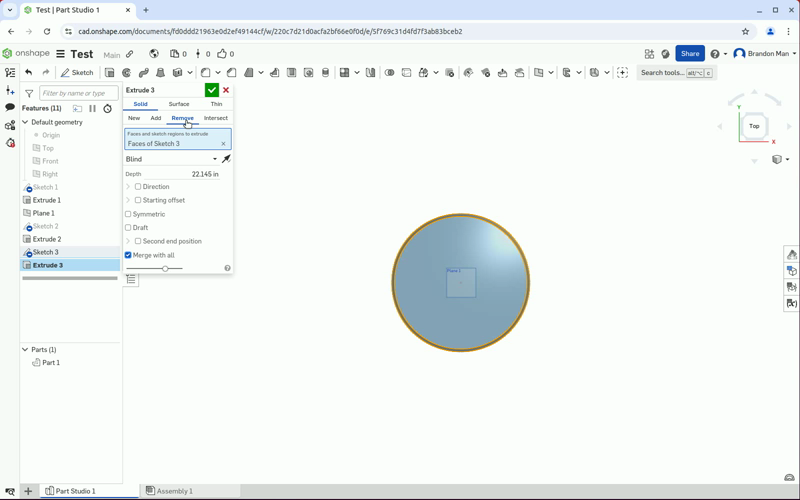
key(enter)
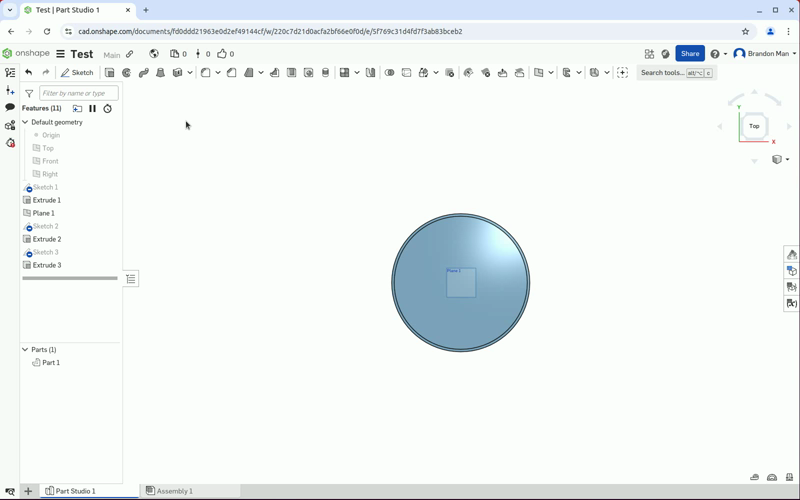
key(shift+h)
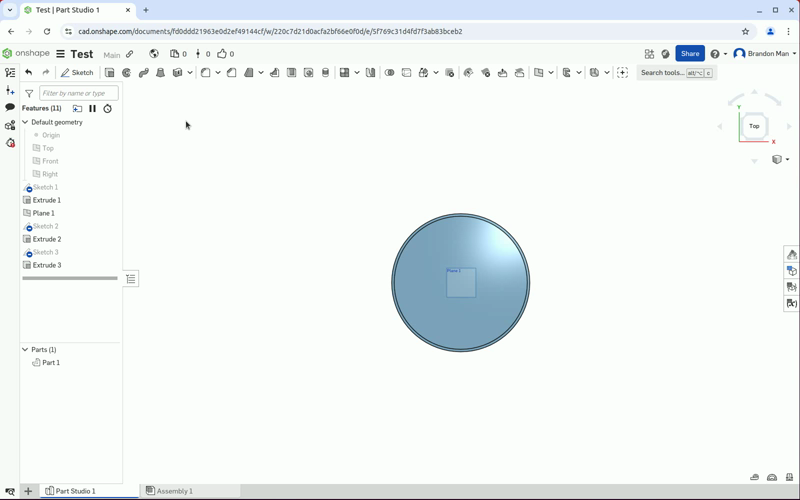
key(shift+h)
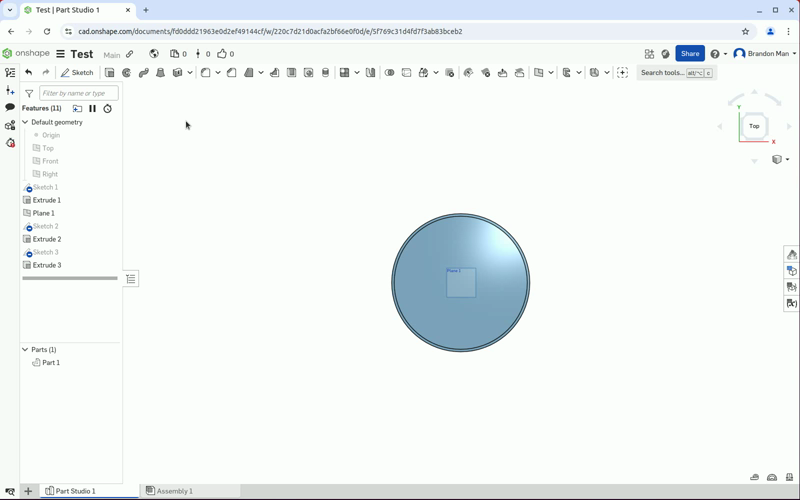
key(shift+7)
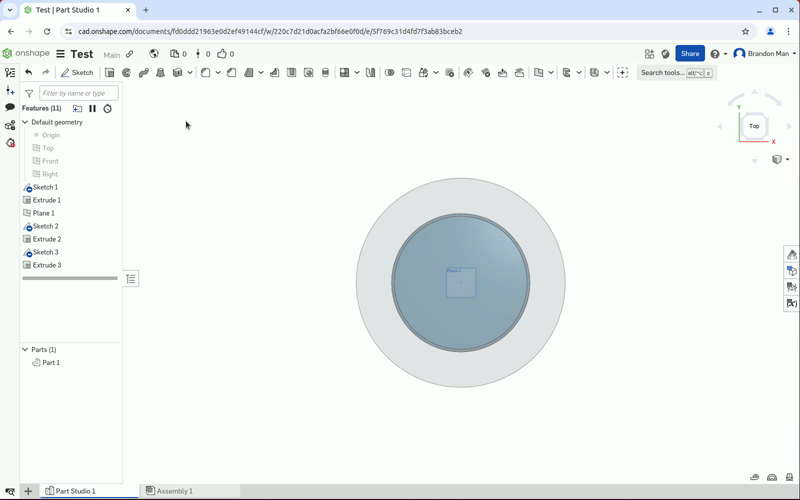
key(up, 3)
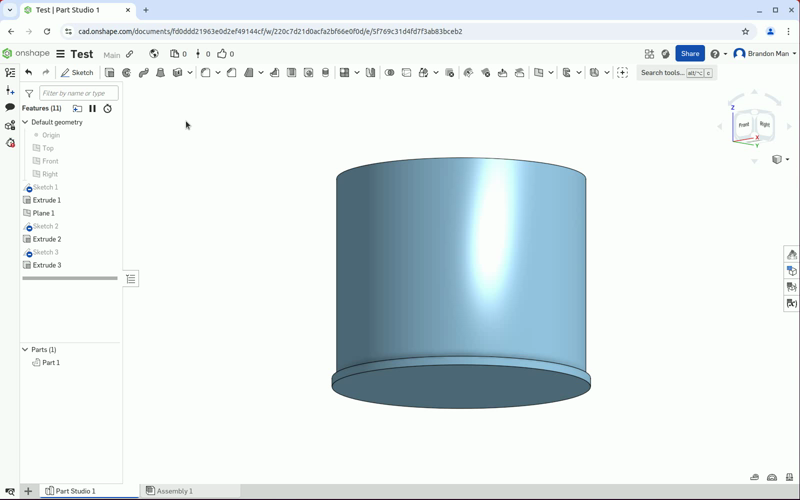
key(left, 3)
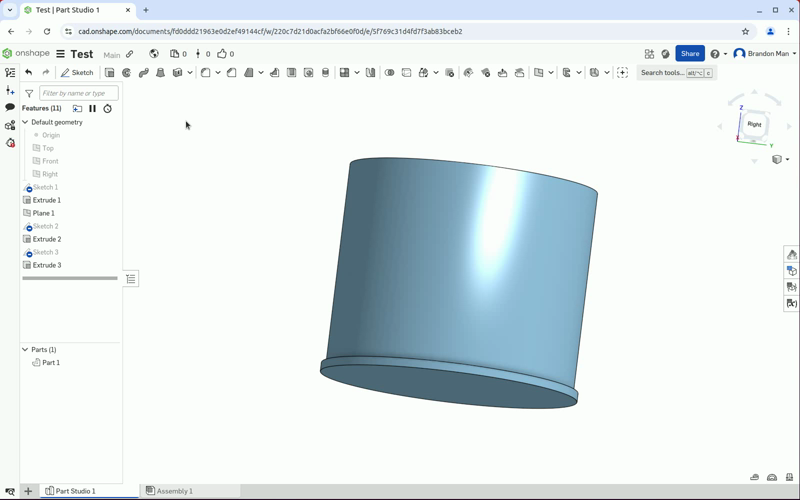
key(right, 3)
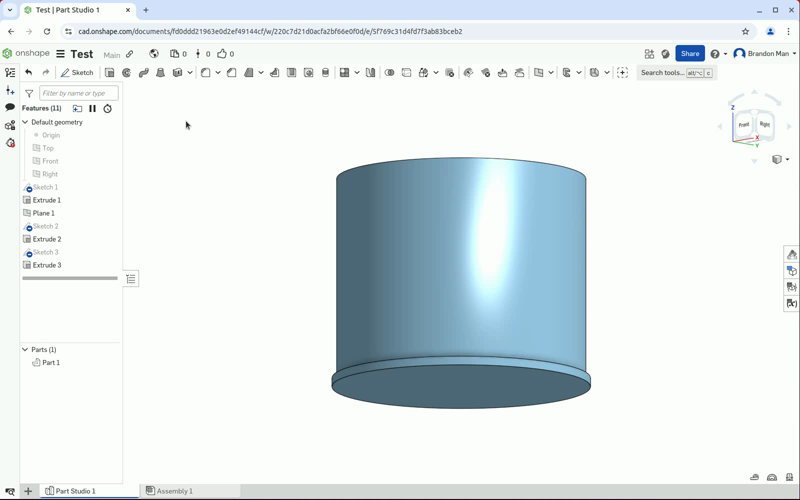
key(down, 3)
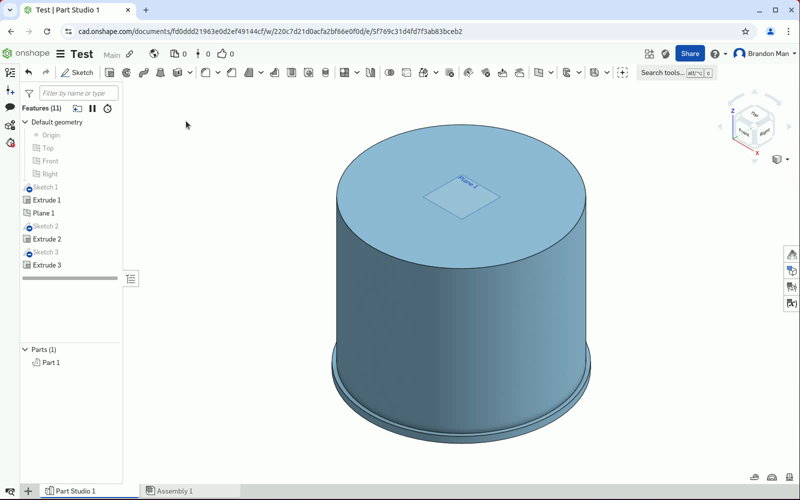
mouse_move(73, 189)
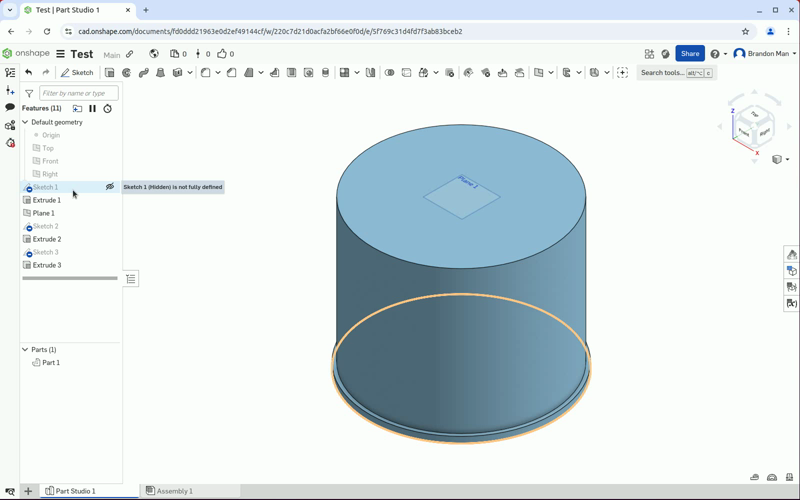
click(73, 189)